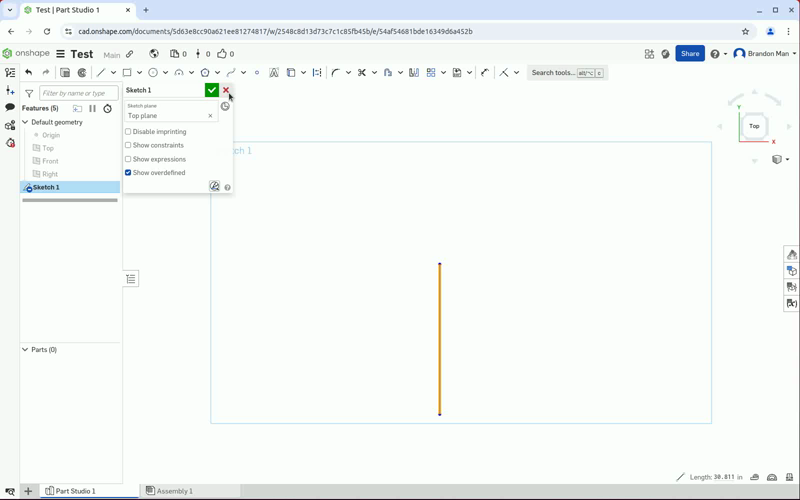
key(shift+h)
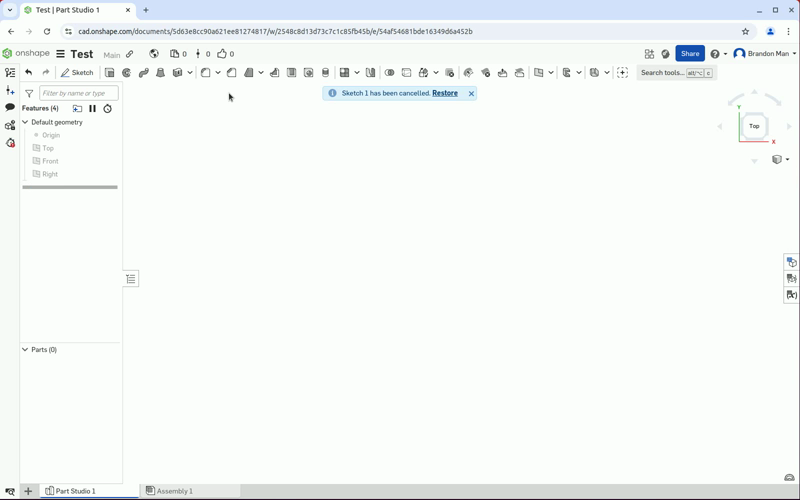
mouse_move(73, 352)
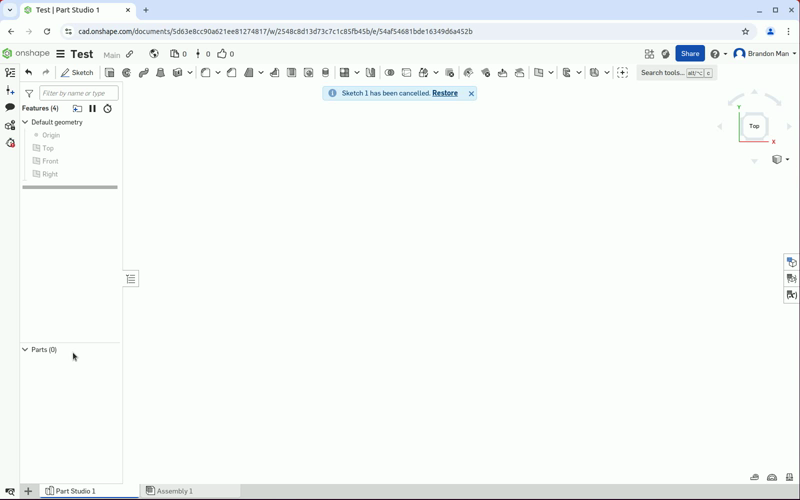
key(y)
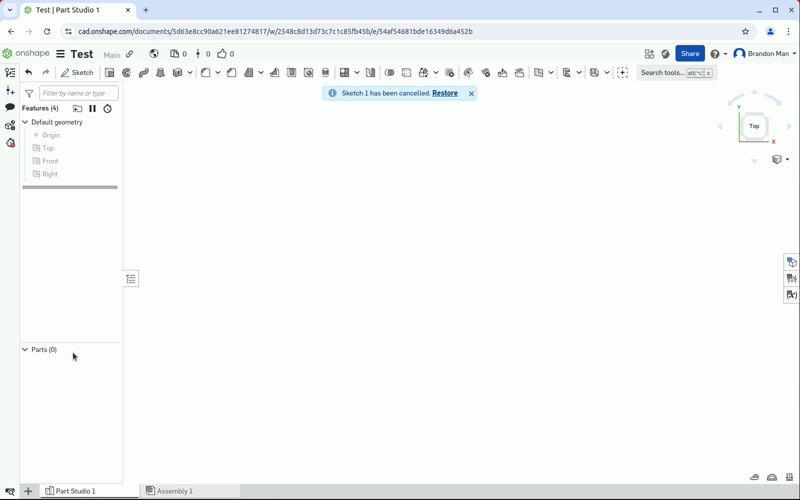
key(shift+p)
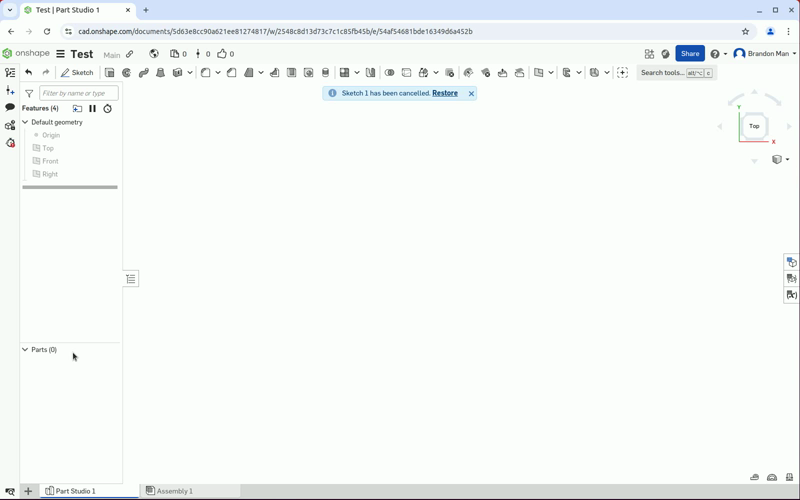
key(space)
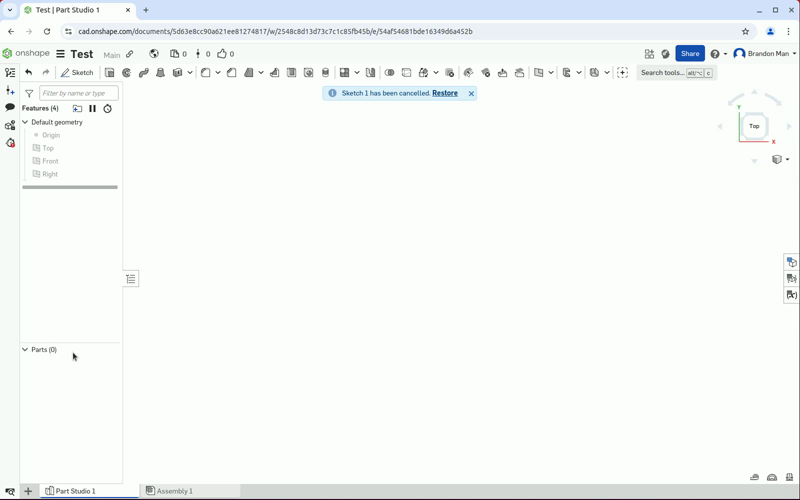
key_down(shift)
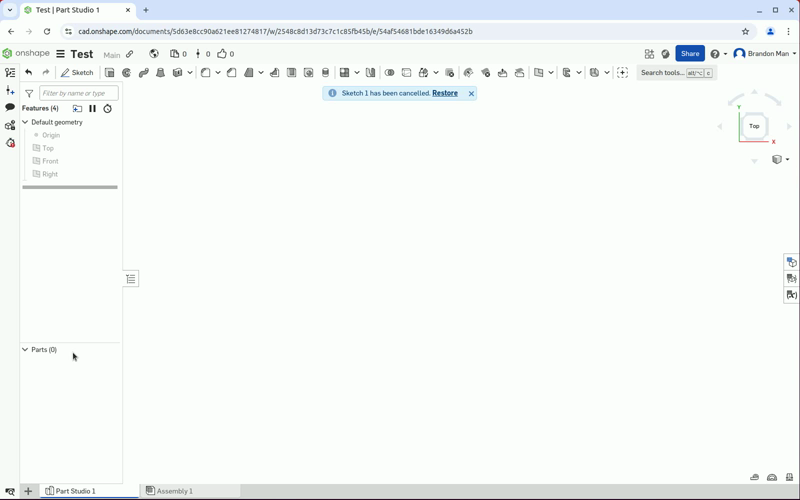
key(up)
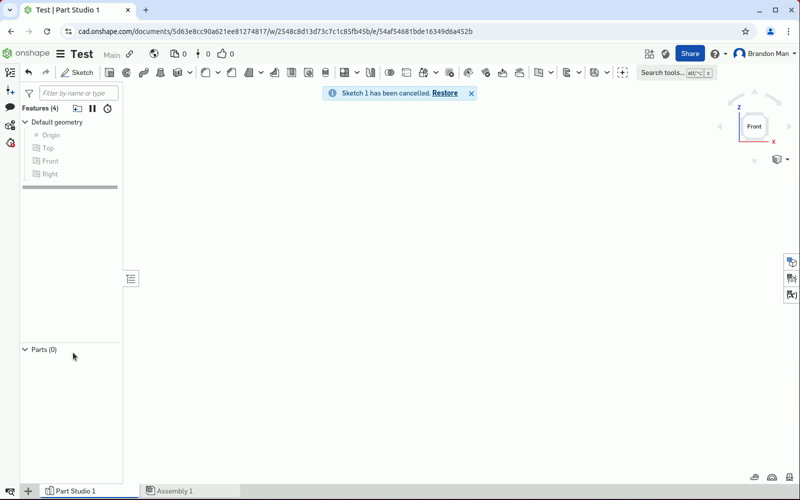
key_up(shift)
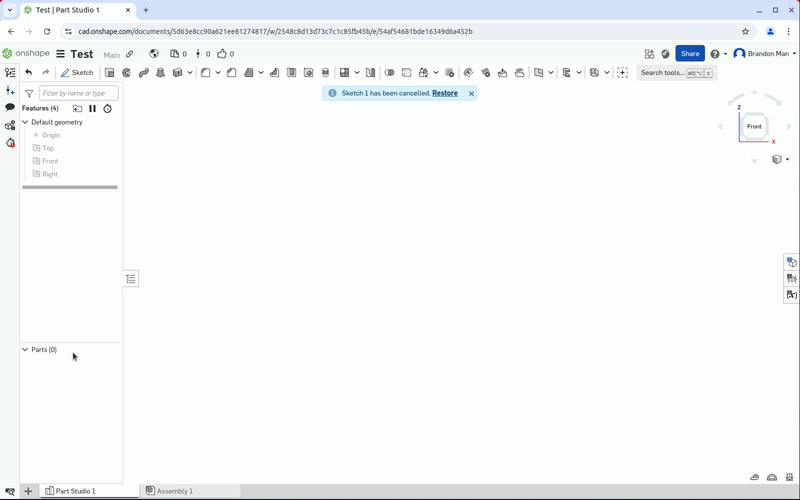
mouse_move(73, 352)
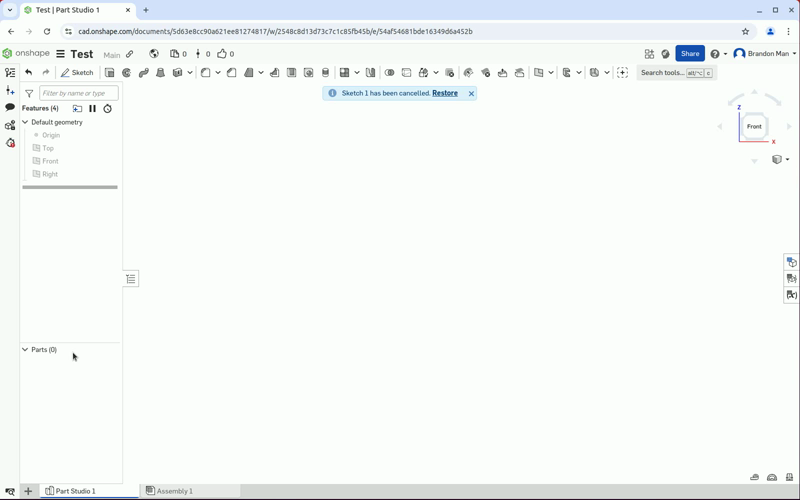
key(shift+y)
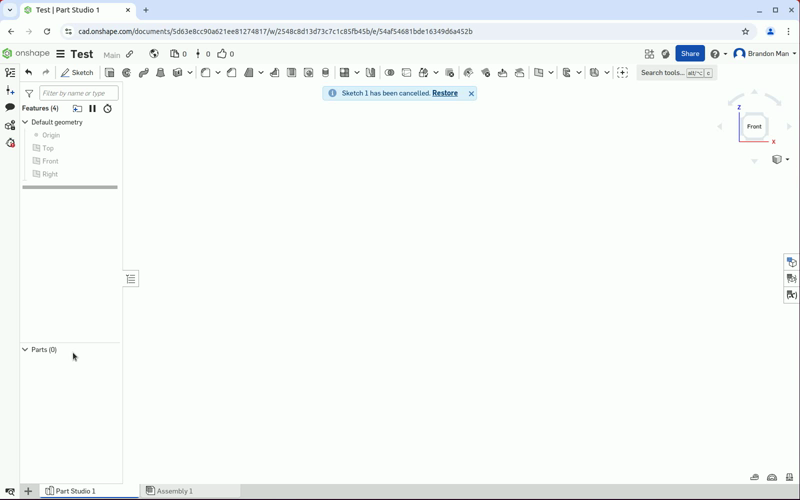
key(shift+s)
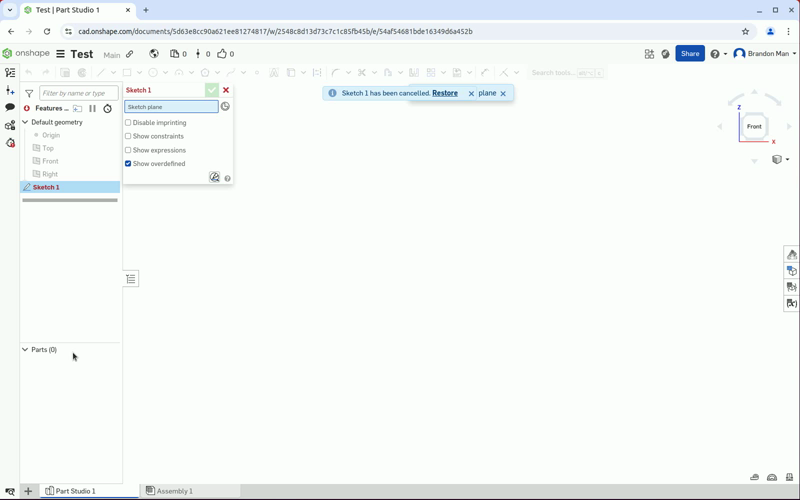
mouse_move(73, 163)
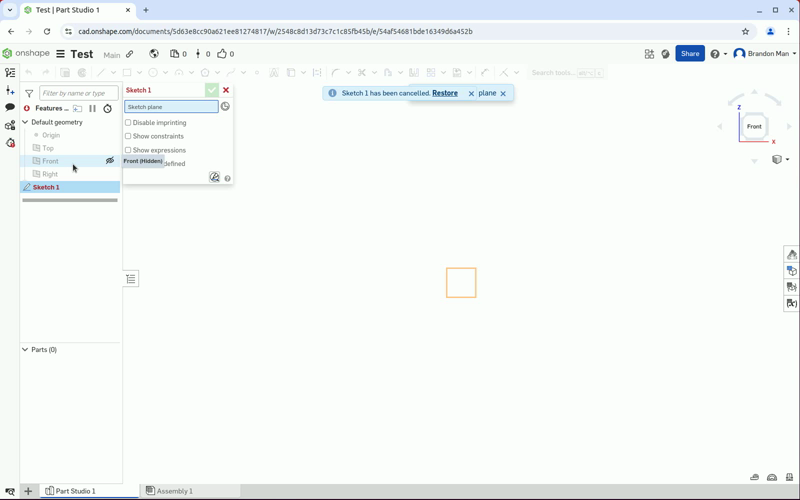
click(73, 163)
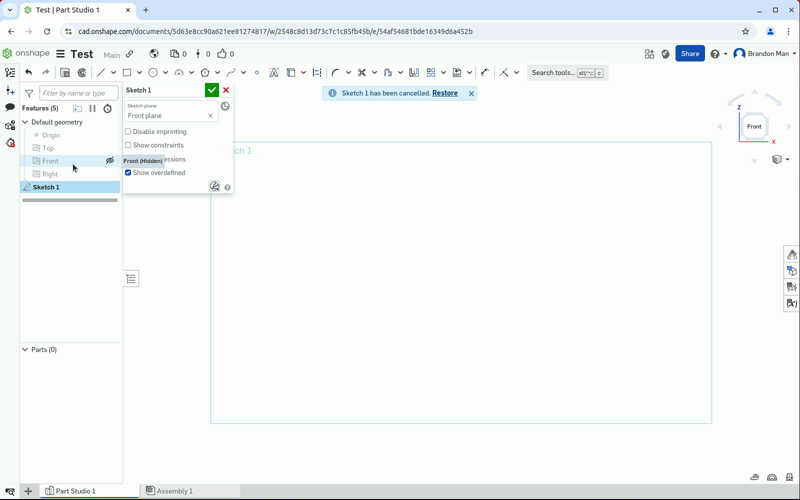
mouse_move(73, 352)
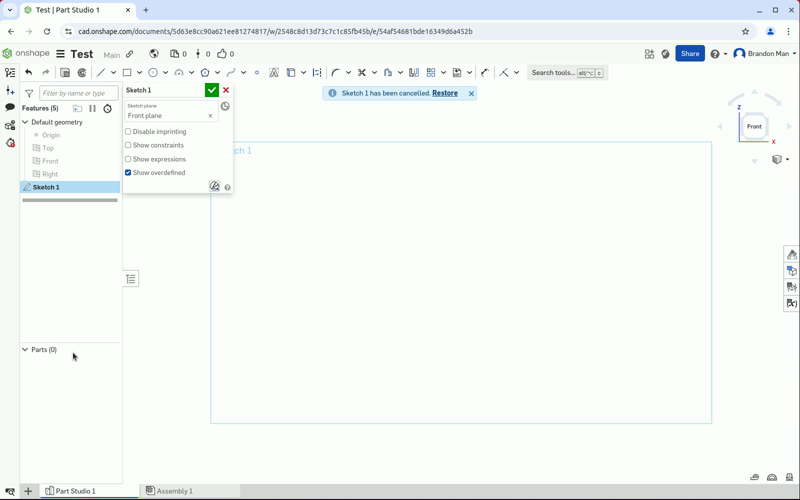
key(y)
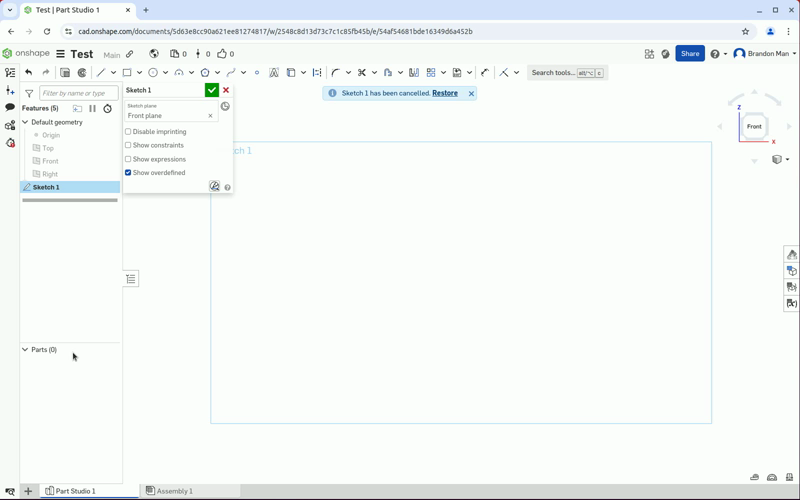
key(l)
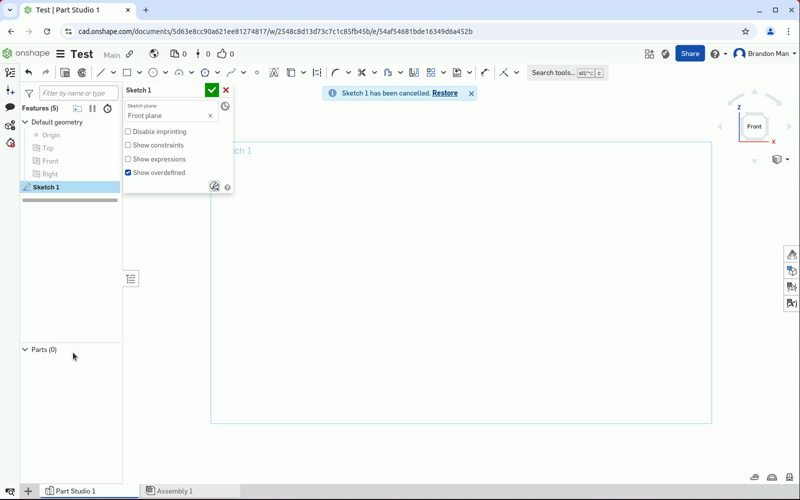
key_down(shift)
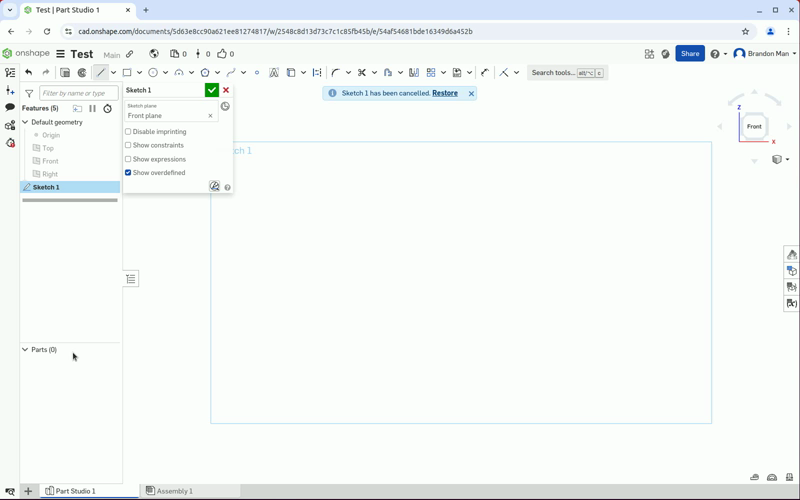
mouse_move(436, 225)
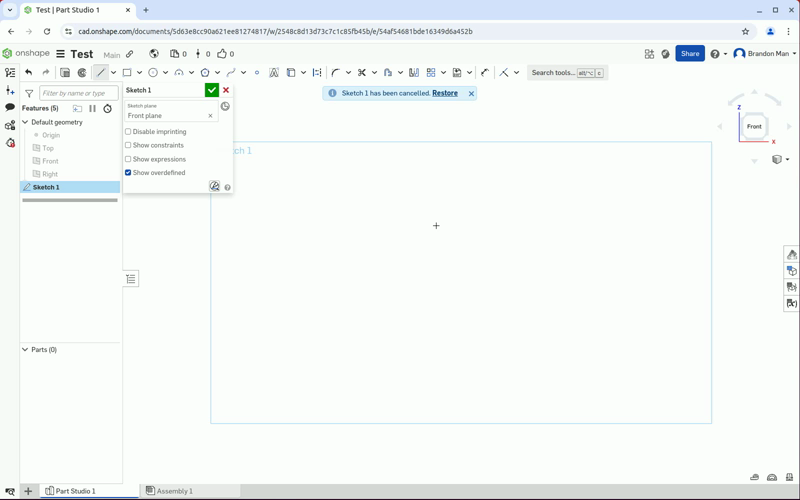
click(436, 225)
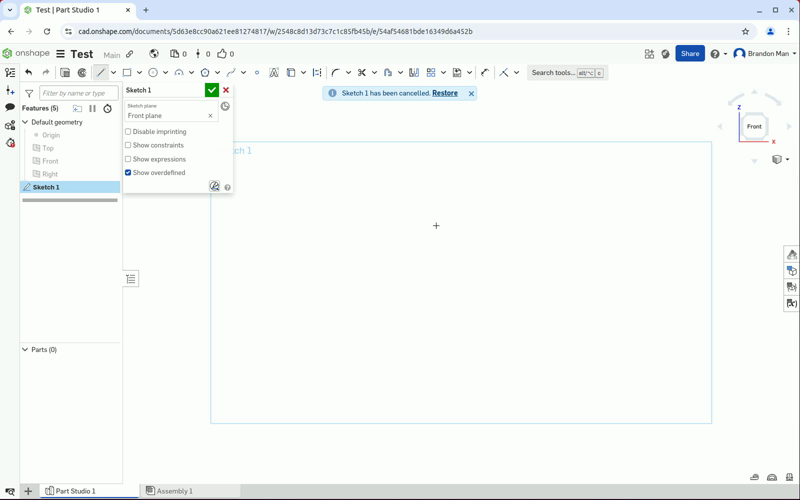
key_up(shift)
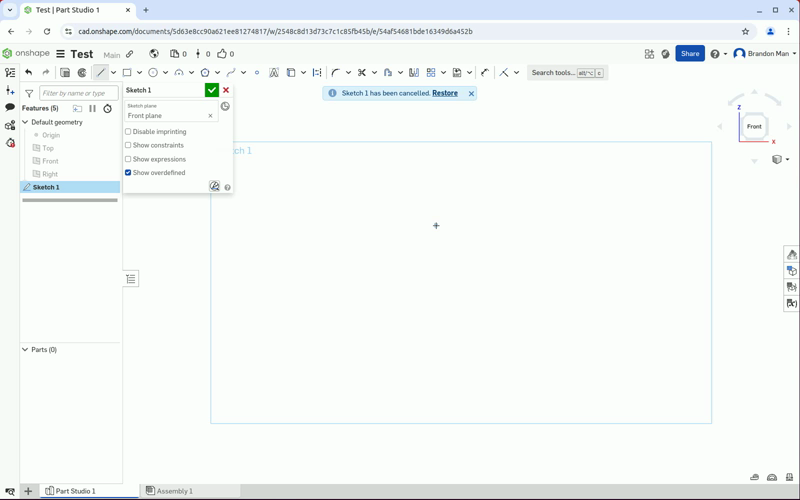
key_down(shift)
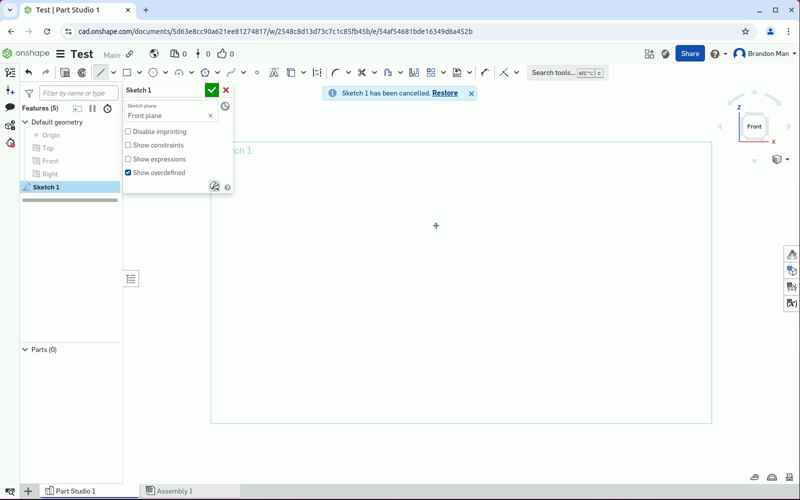
mouse_move(466, 225)
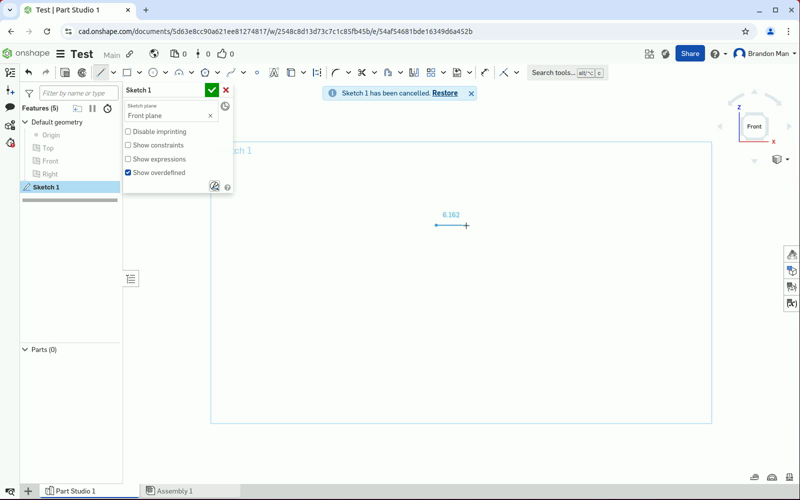
mouse_move(448, 252)
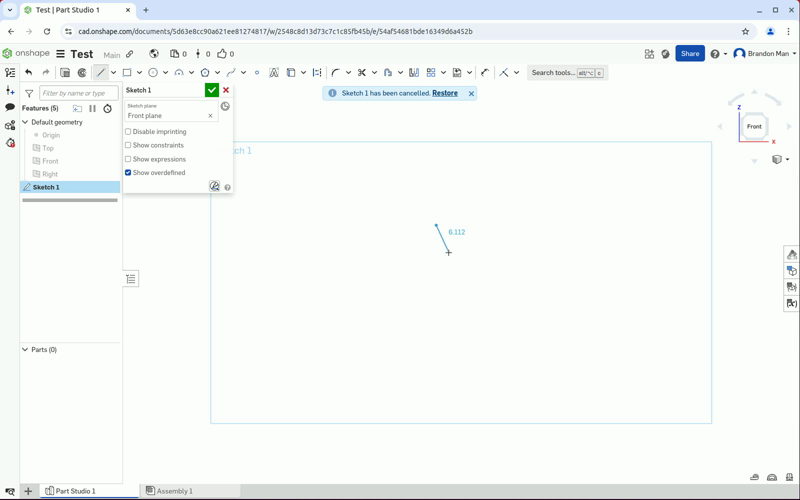
click(448, 252)
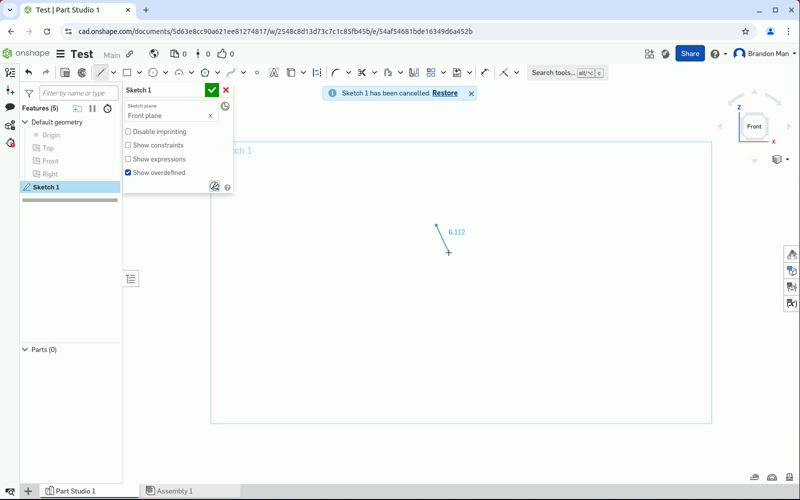
key_up(shift)
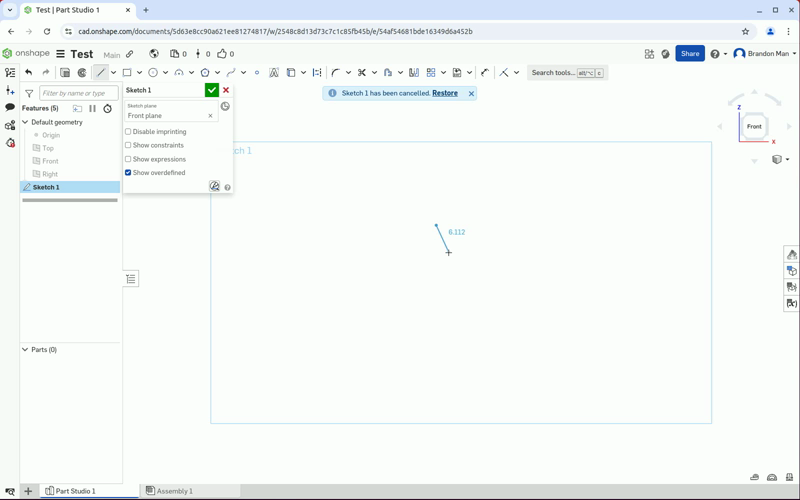
key_down(shift)
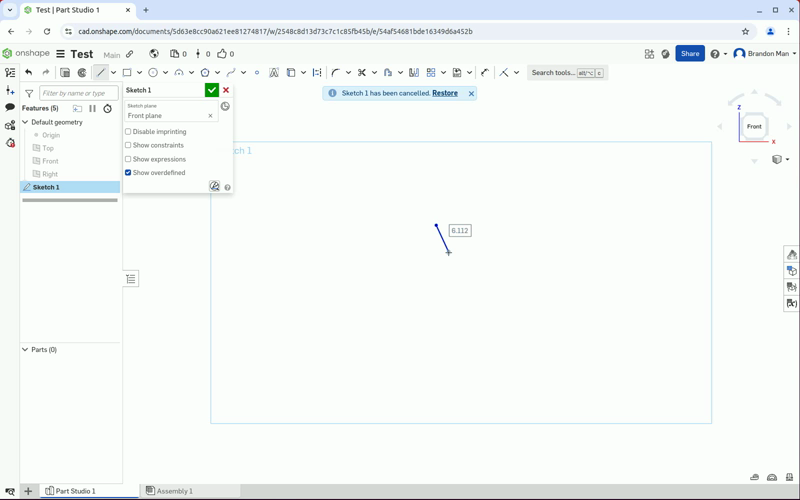
mouse_move(478, 252)
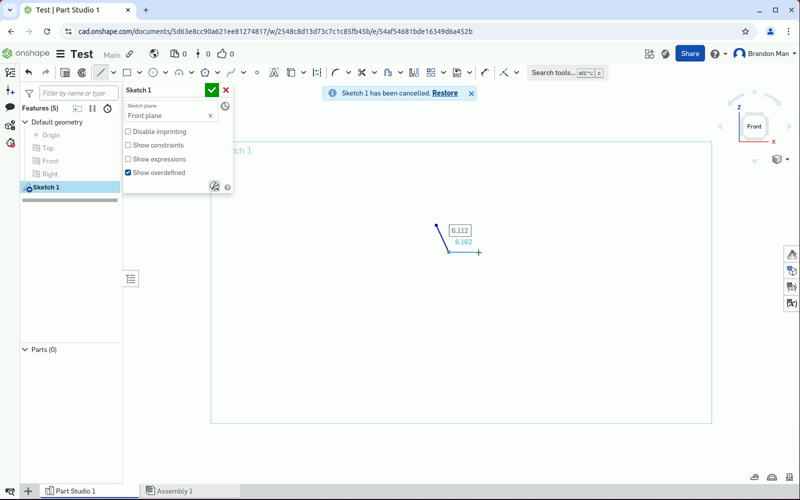
mouse_move(483, 252)
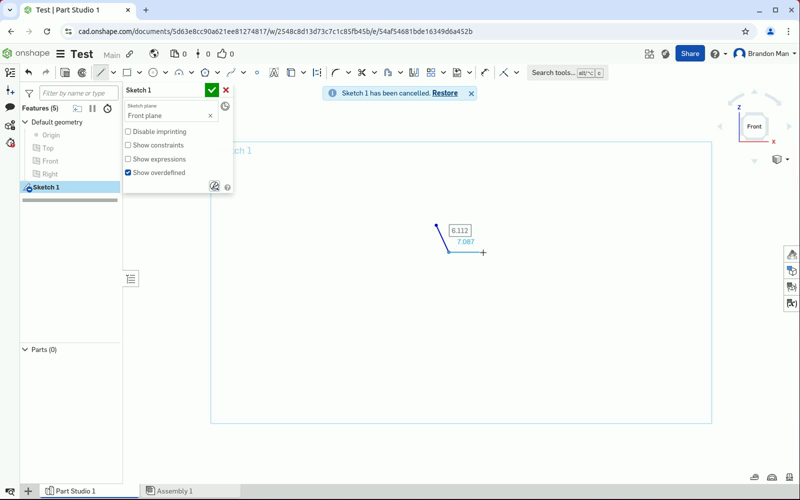
click(483, 252)
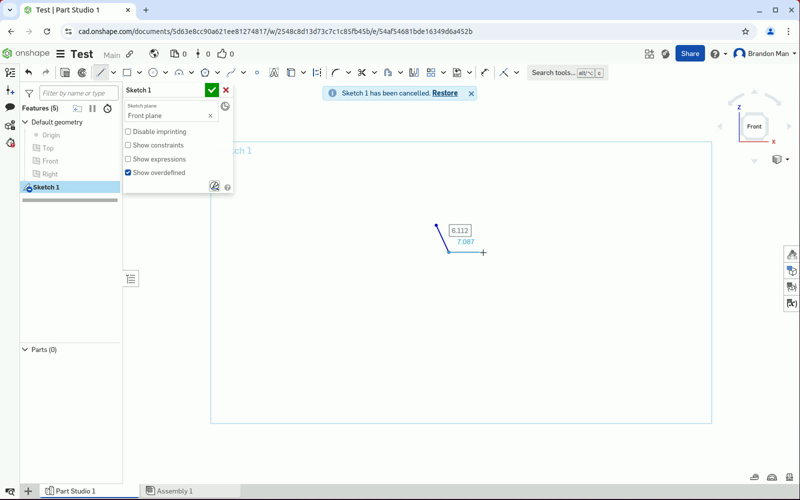
key_up(shift)
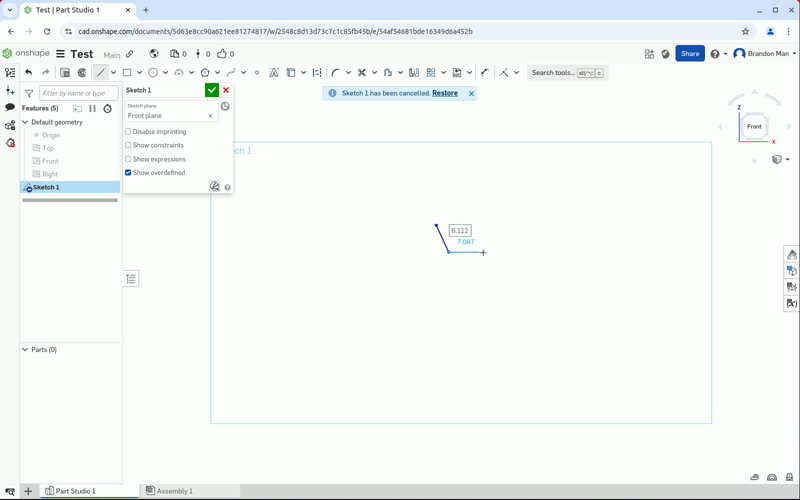
key_down(shift)
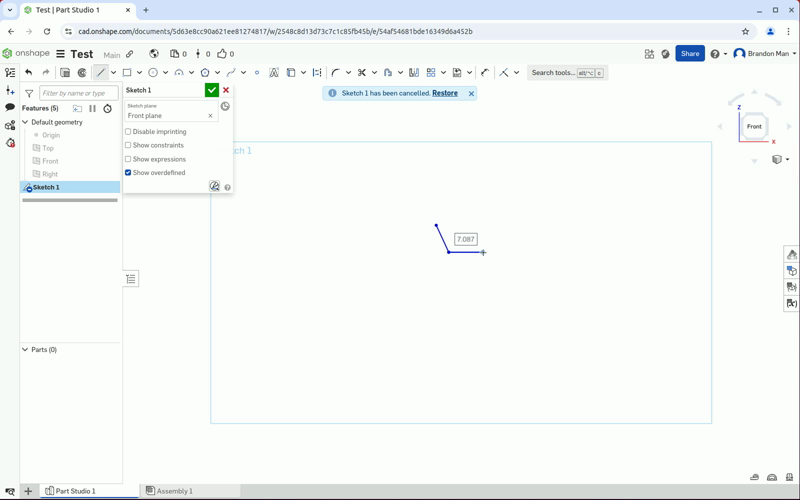
mouse_move(513, 252)
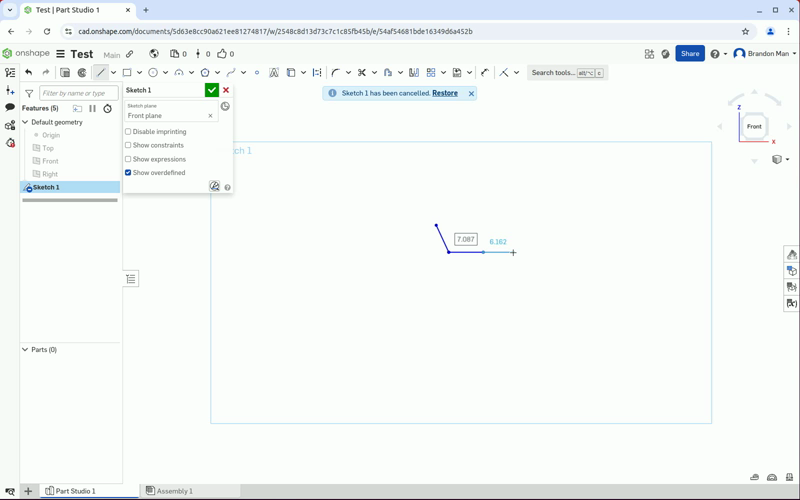
mouse_move(495, 225)
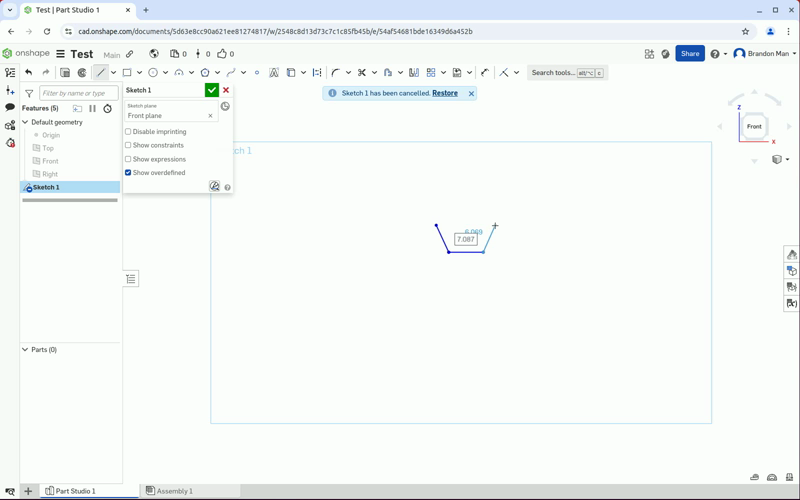
click(495, 225)
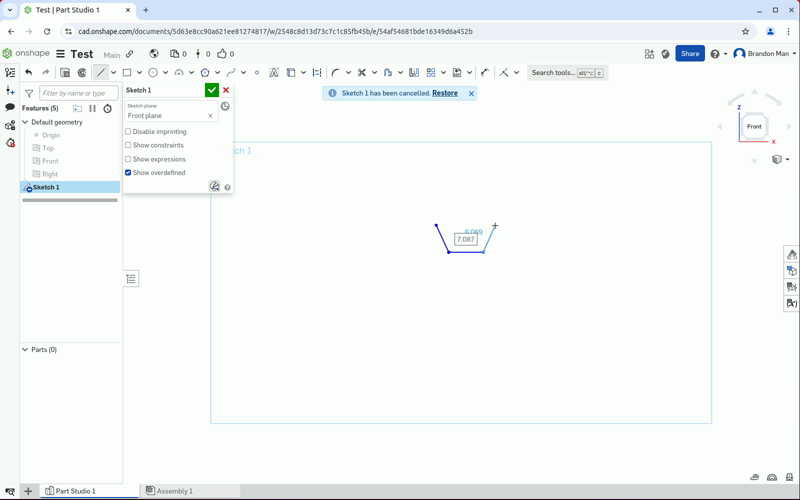
key_up(shift)
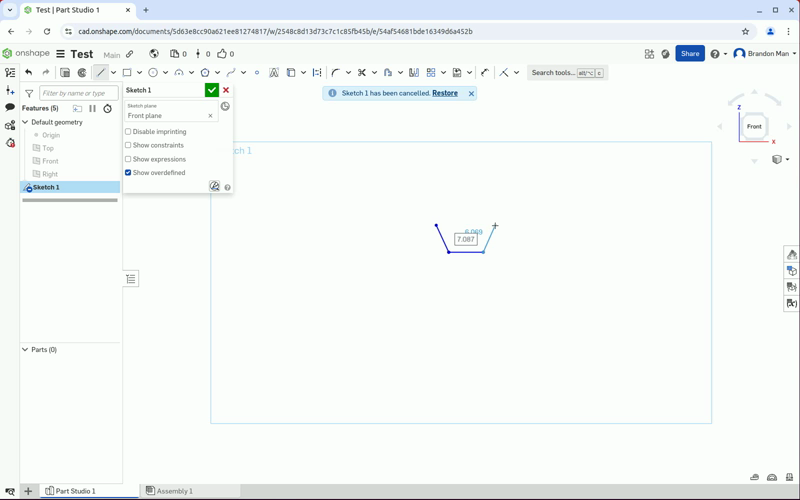
key_down(shift)
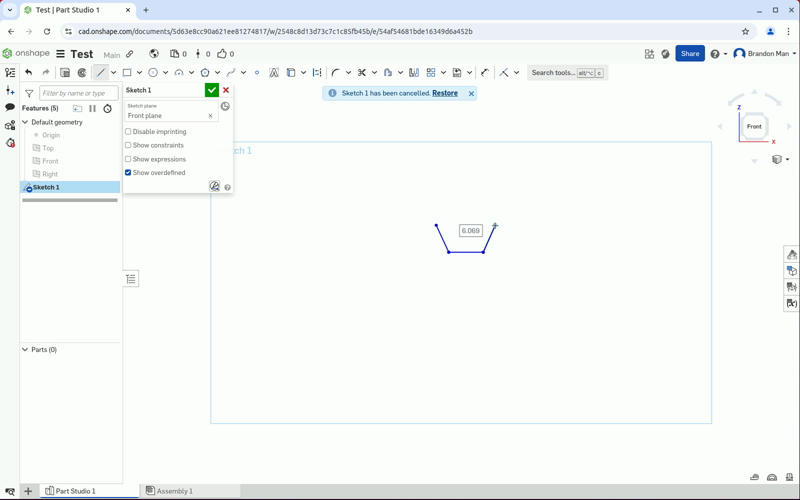
mouse_move(525, 225)
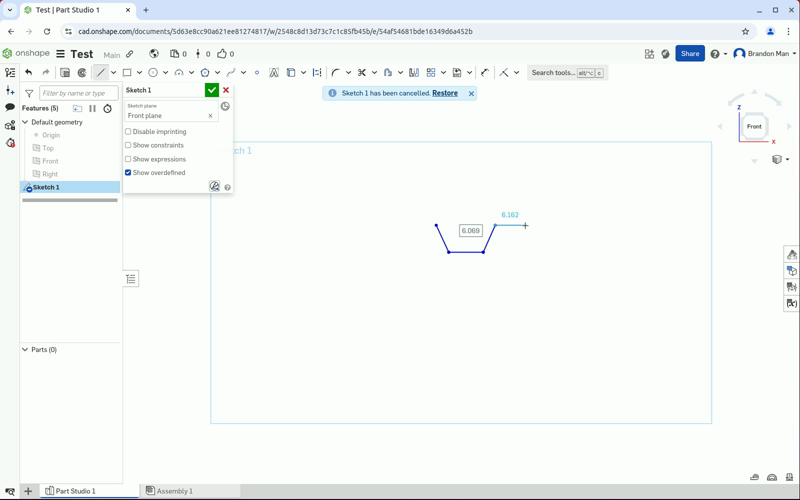
mouse_move(483, 198)
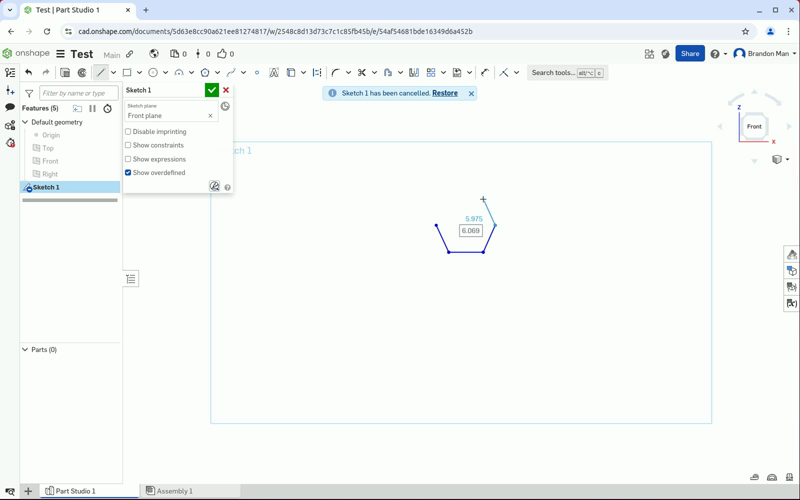
click(483, 198)
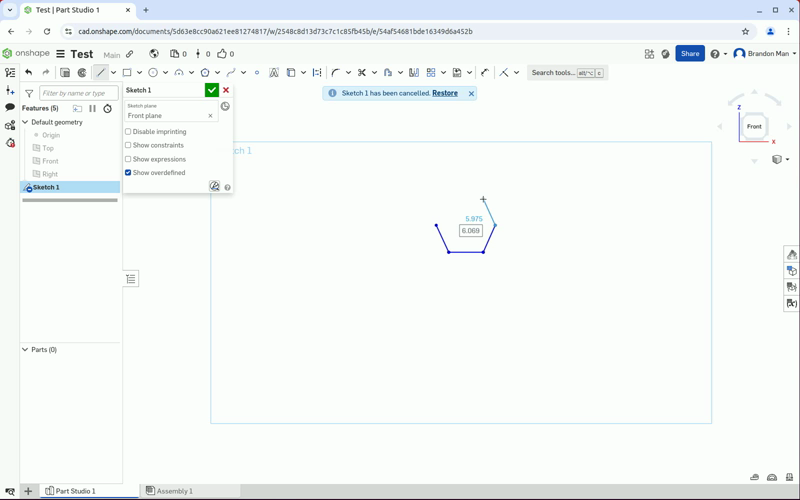
key_up(shift)
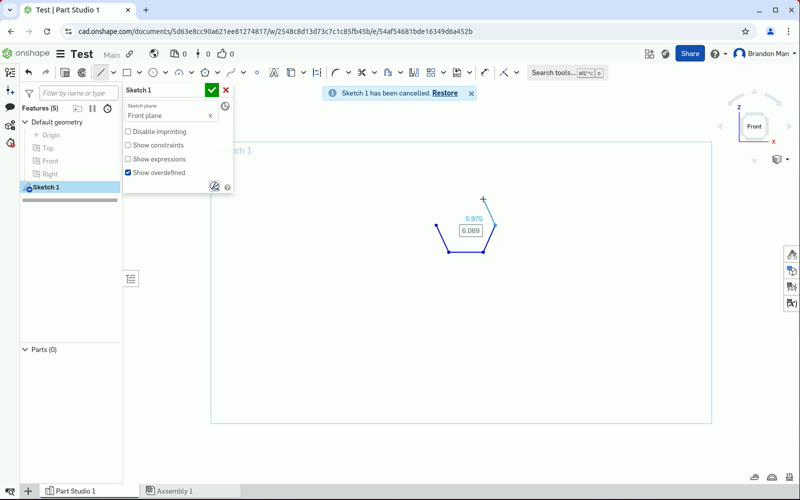
key_down(shift)
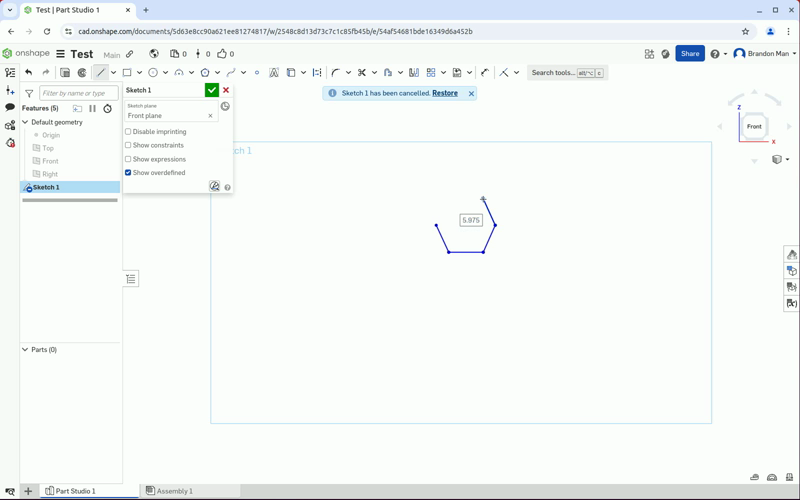
mouse_move(513, 198)
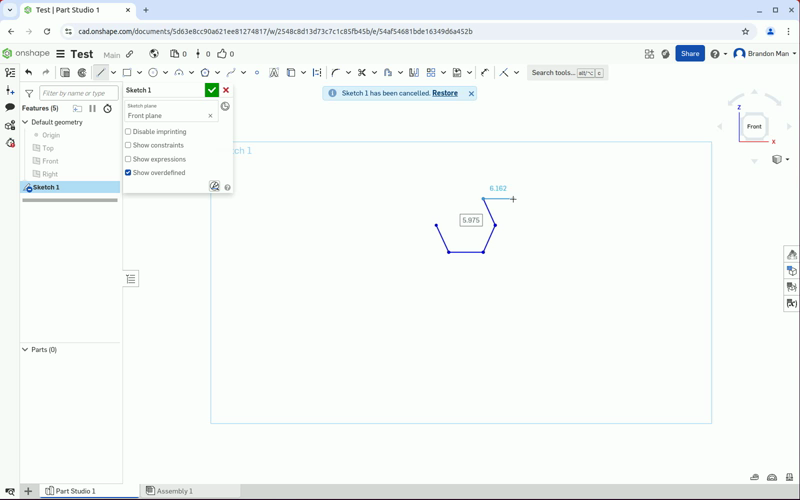
mouse_move(448, 198)
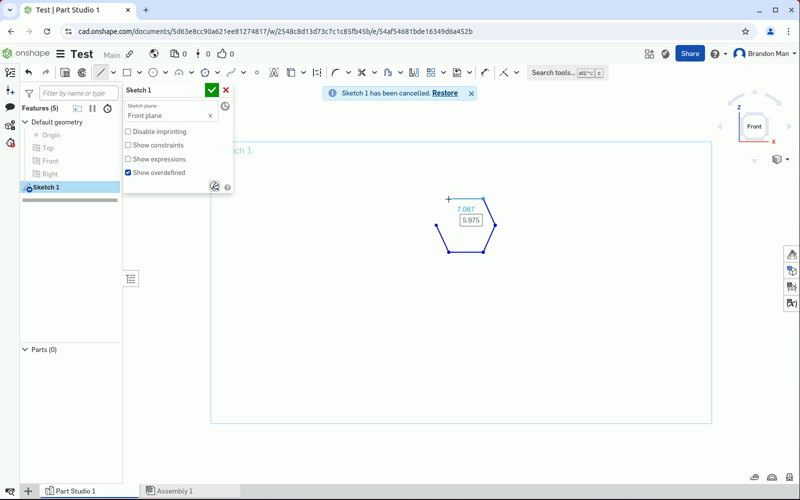
click(448, 198)
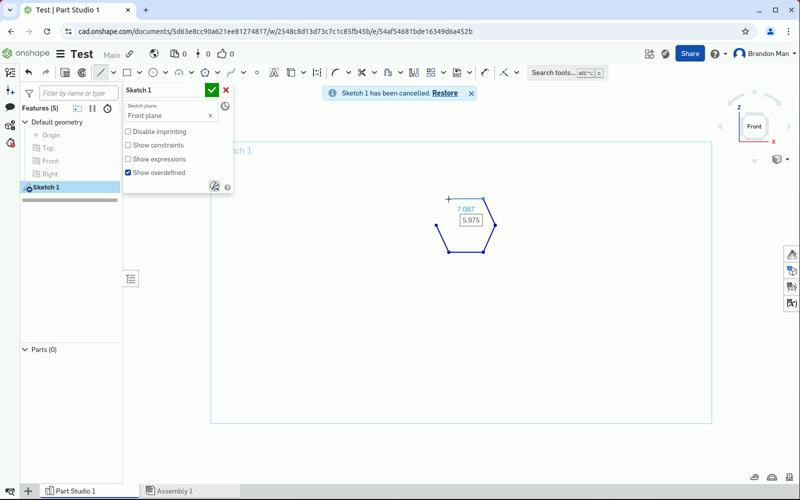
key_up(shift)
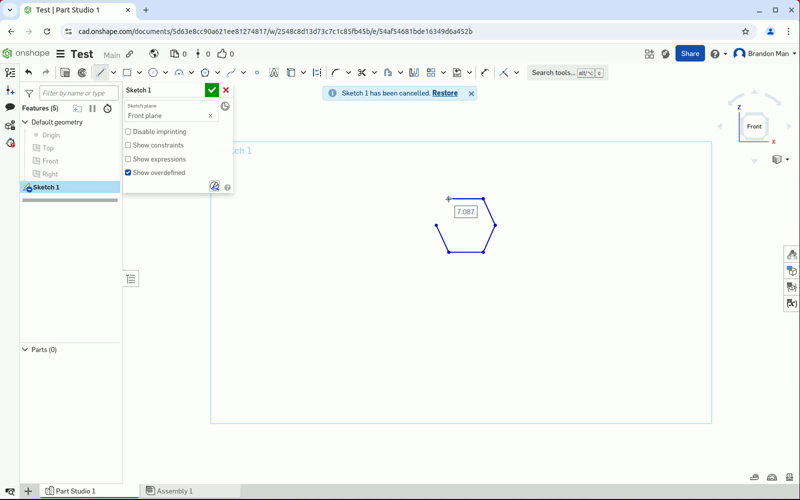
mouse_move(478, 198)
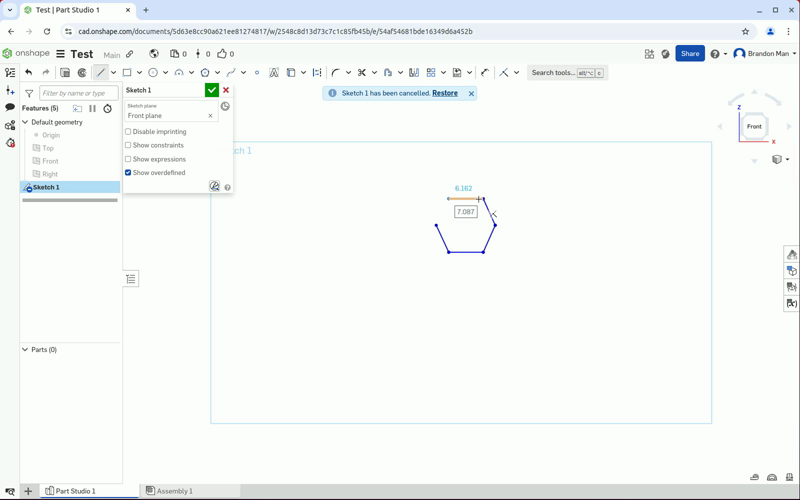
key_down(shift)
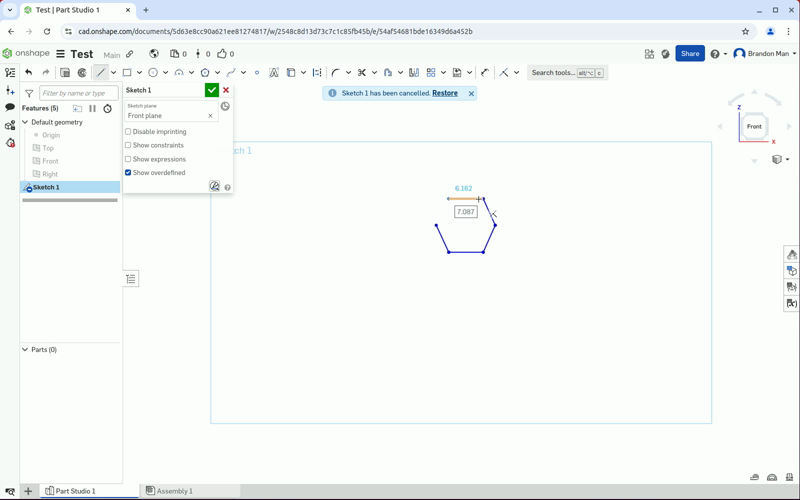
mouse_move(436, 225)
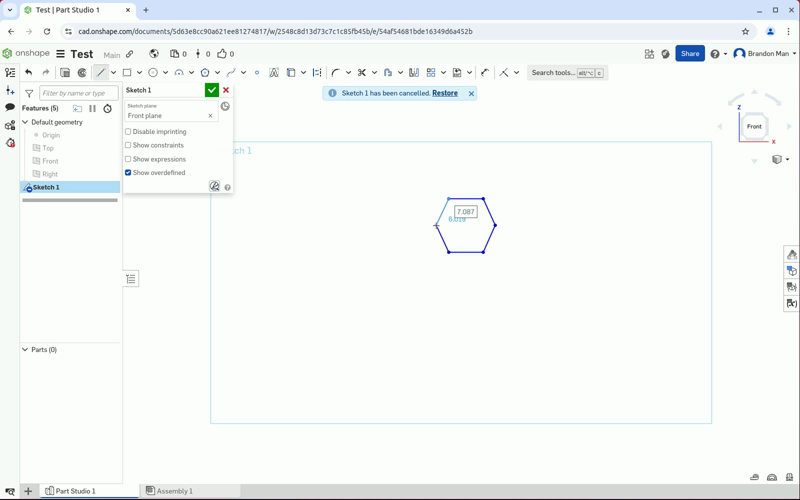
key_up(shift)
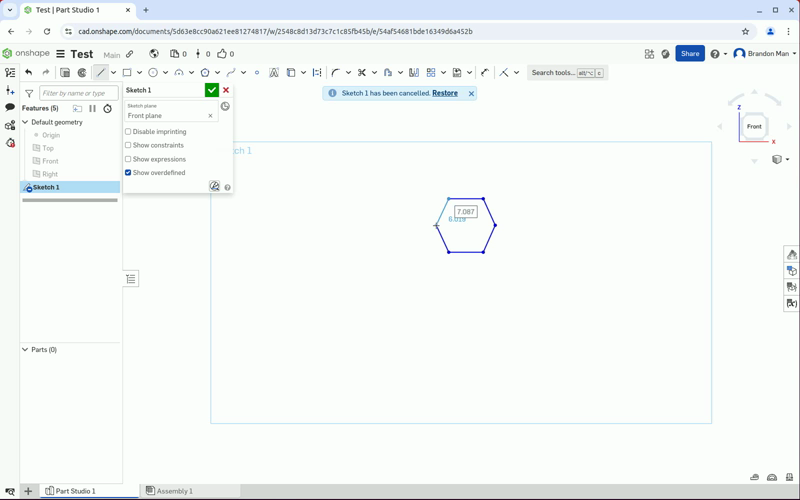
click(436, 225)
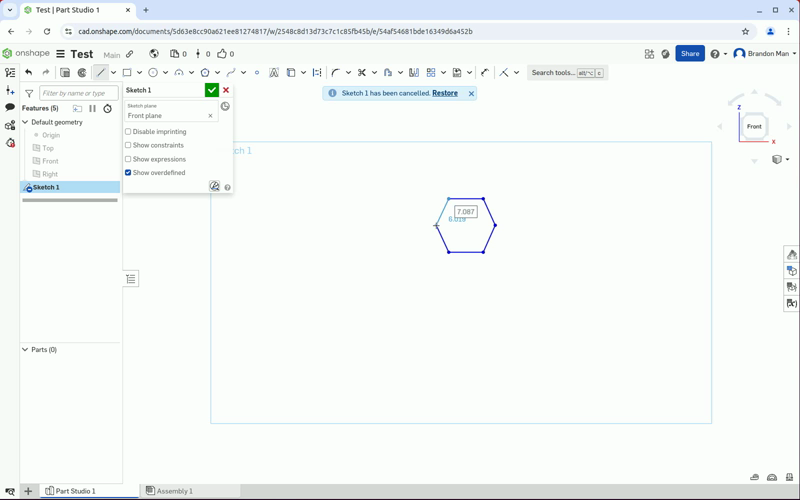
key(esc)
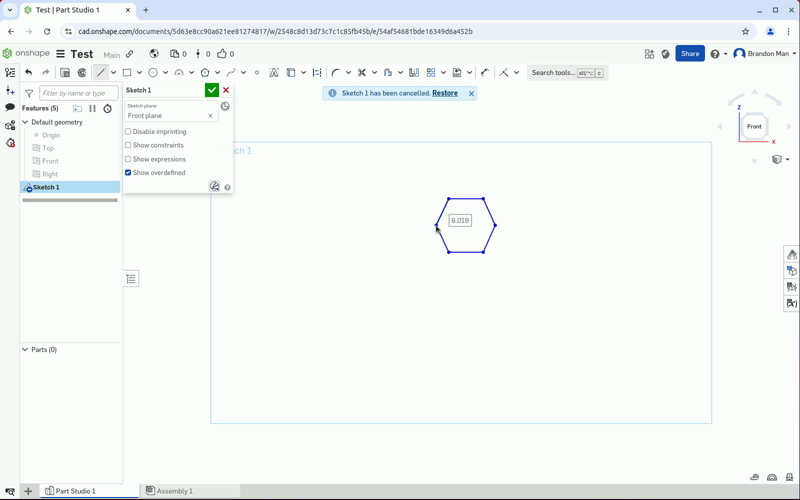
mouse_move(470, 248)
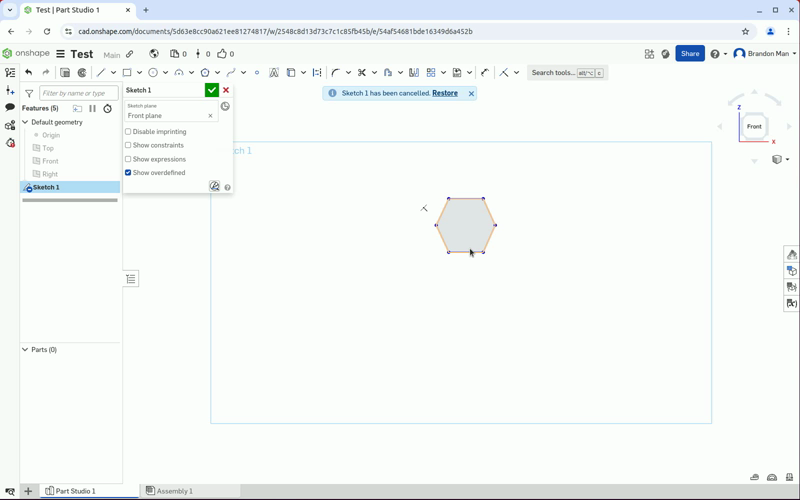
click(470, 248)
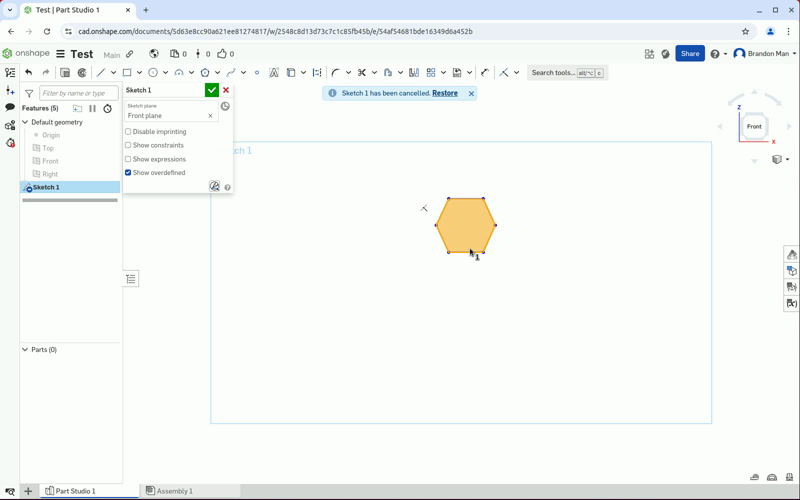
mouse_move(73, 352)
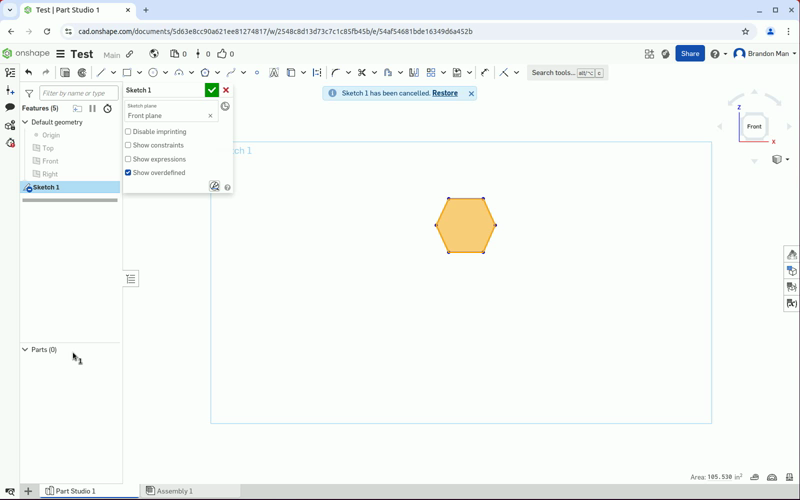
key(shift+y)
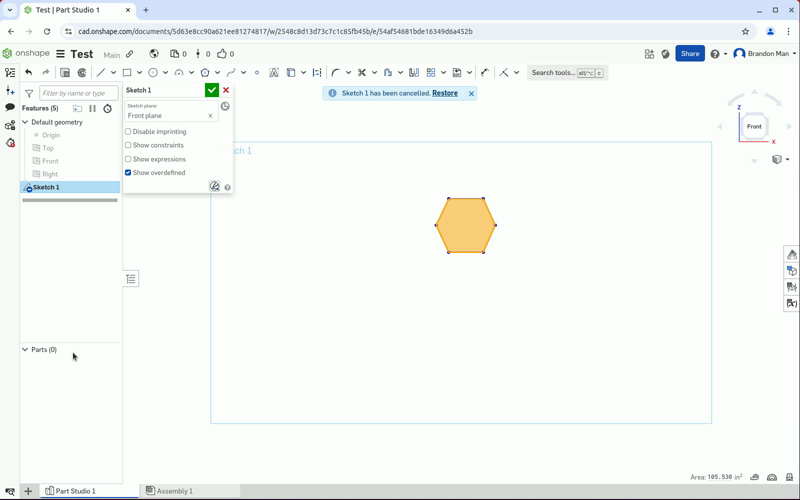
key(shift+e)
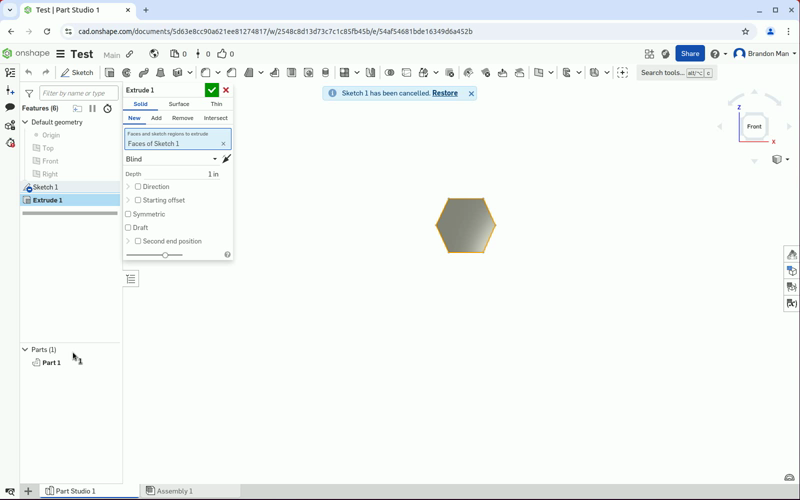
mouse_move(143, 106)
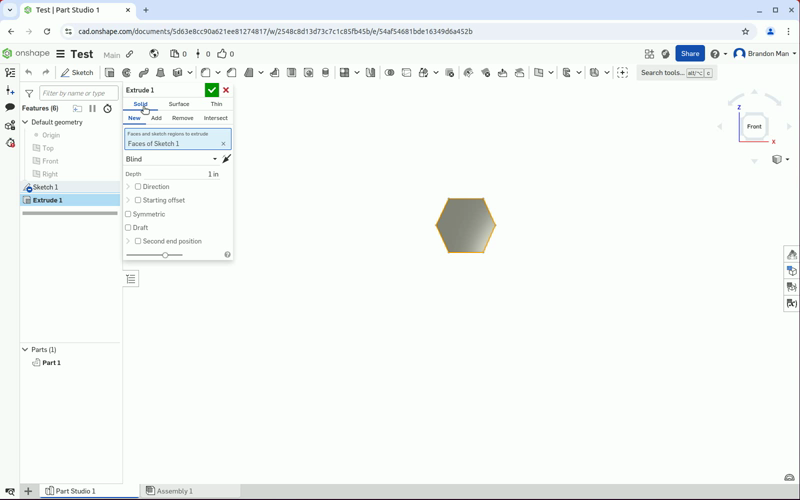
click(143, 106)
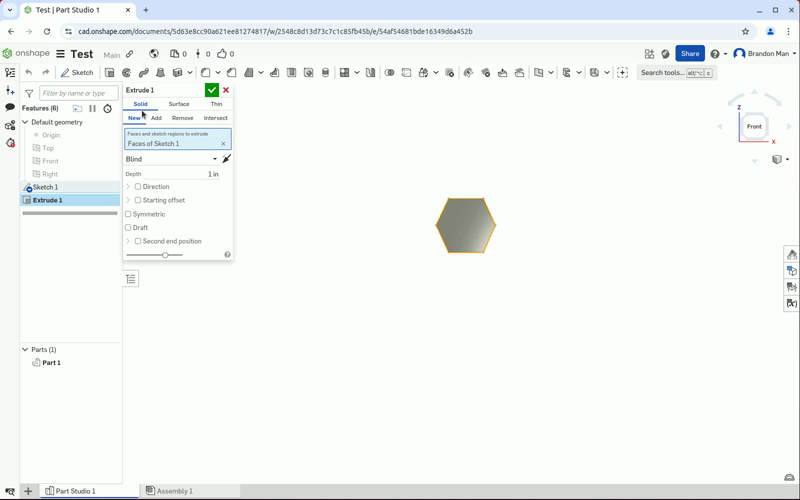
mouse_move(137, 120)
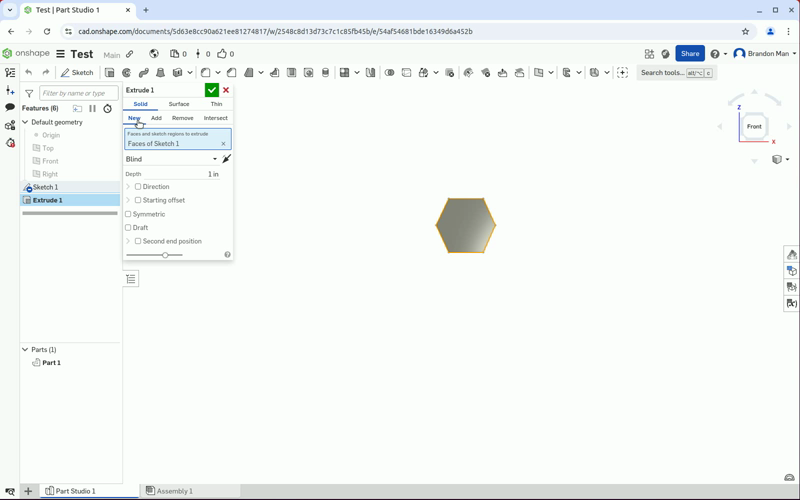
click(137, 120)
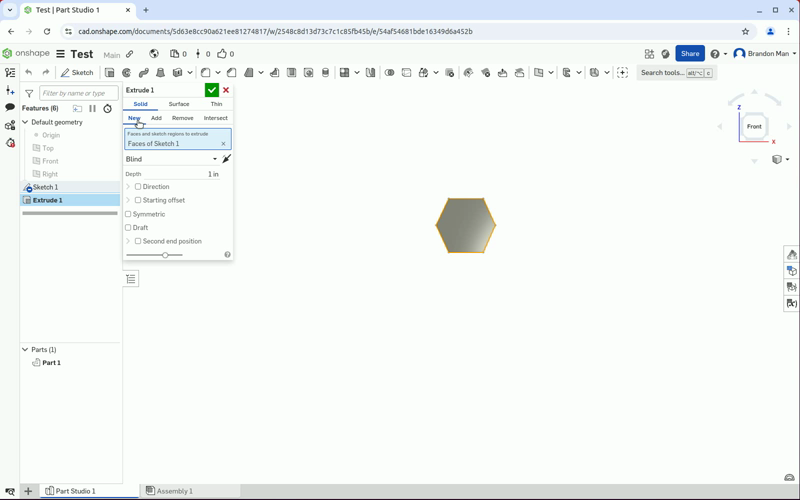
key(tab, 4)
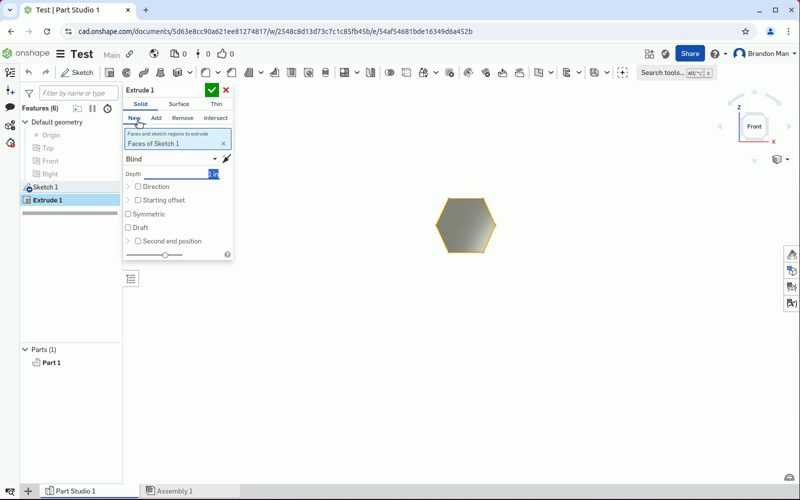
text(2.648)
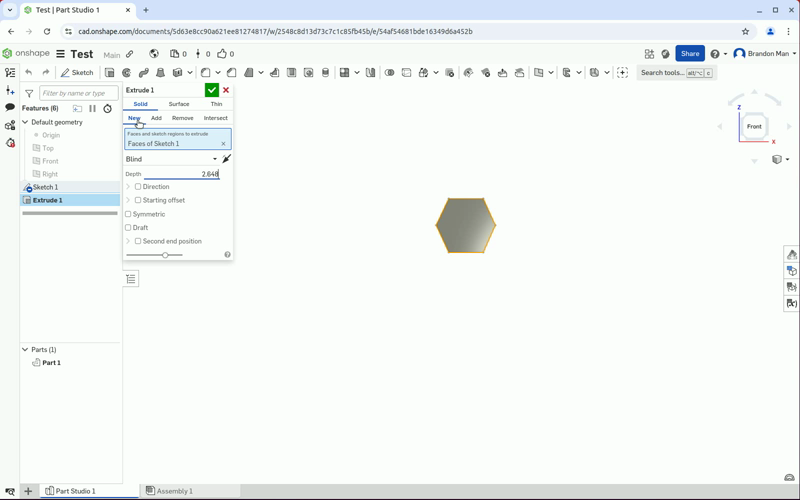
key(enter)
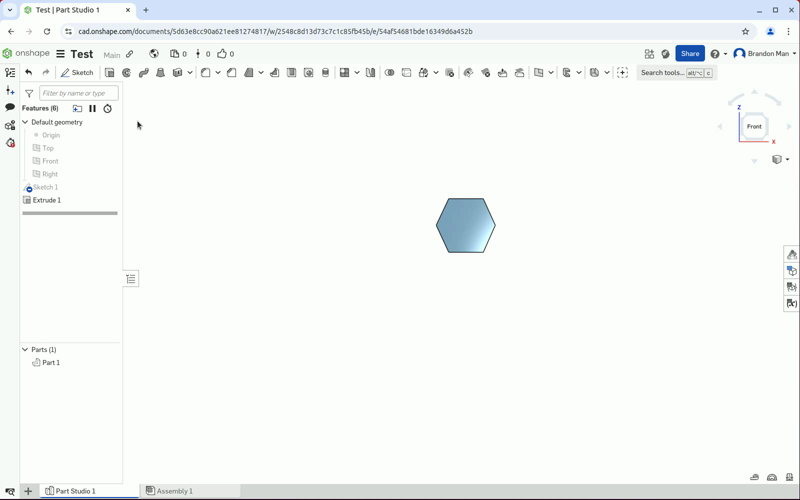
key(shift+h)
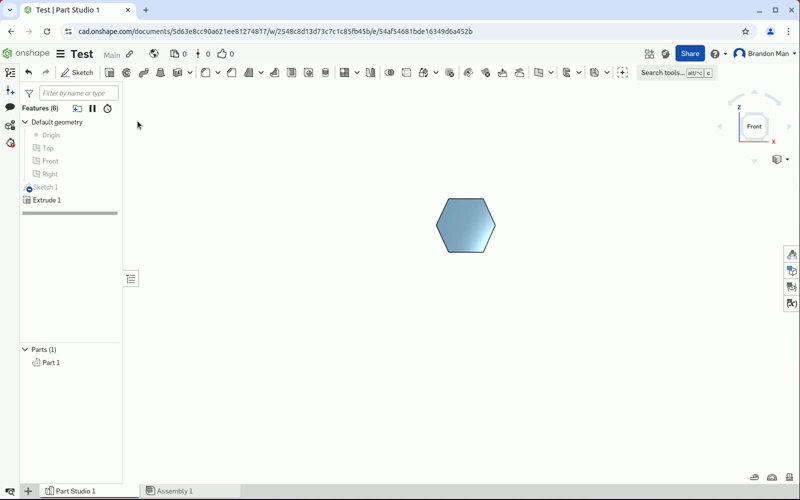
key(shift+h)
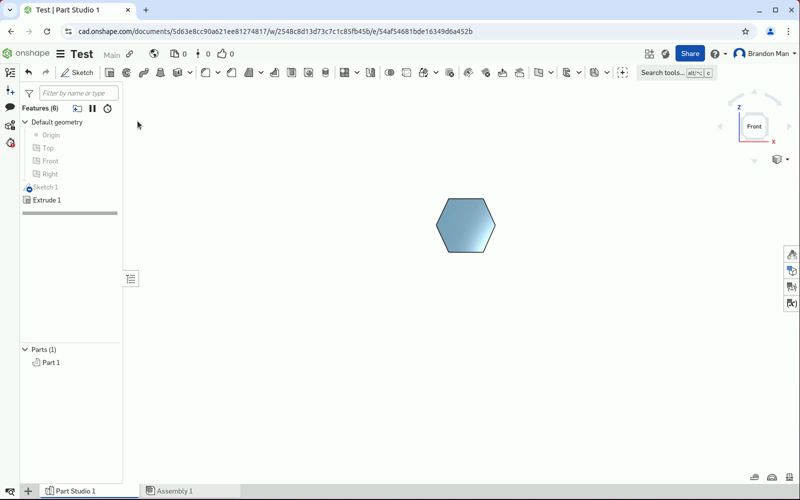
mouse_move(73, 189)
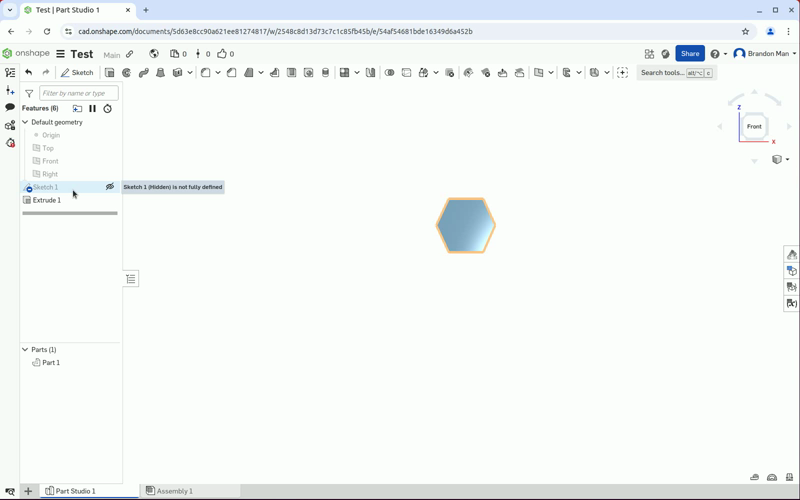
click(73, 189)
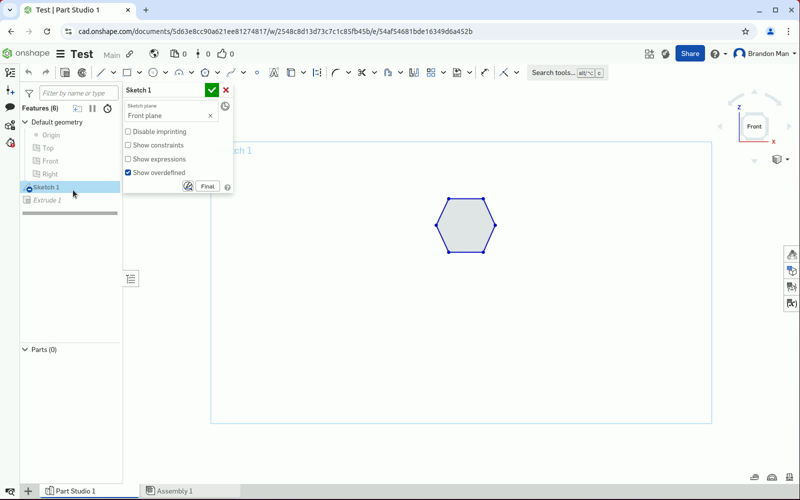
mouse_move(229, 92)
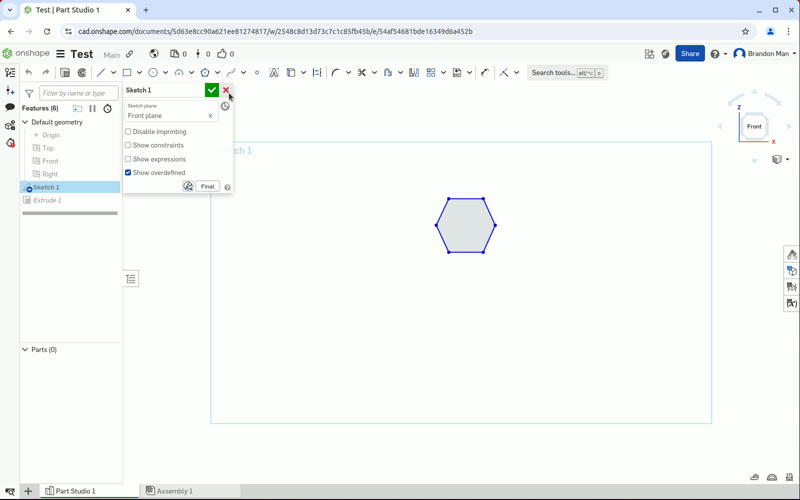
click(229, 92)
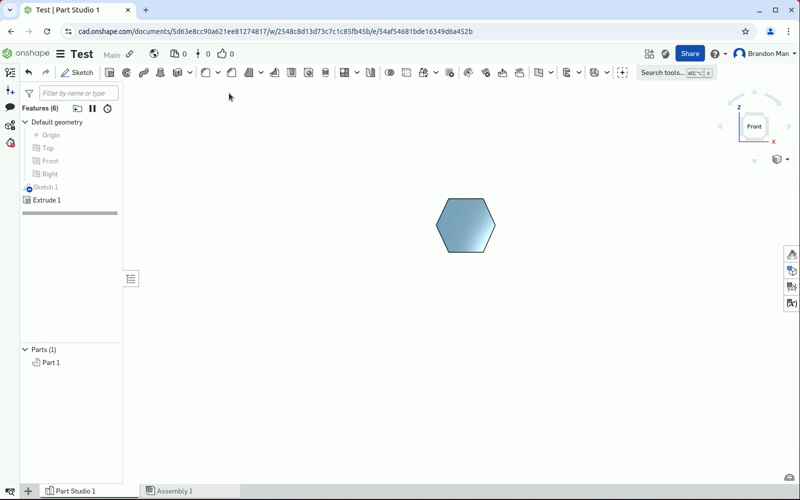
mouse_move(541, 75)
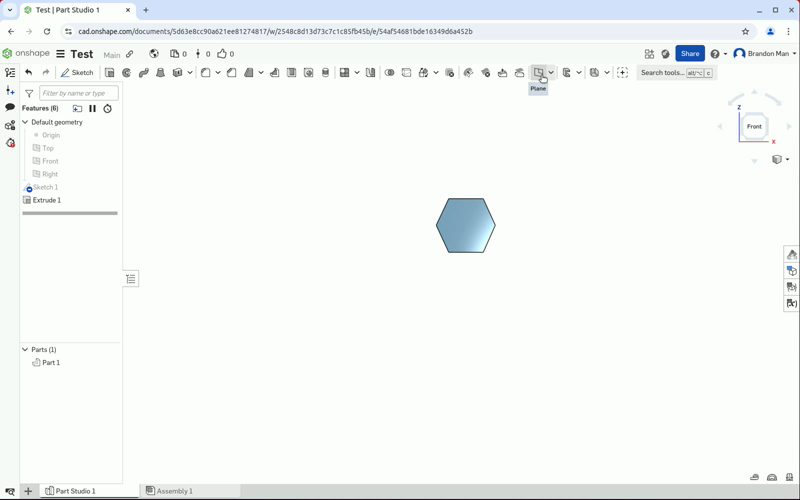
click(541, 75)
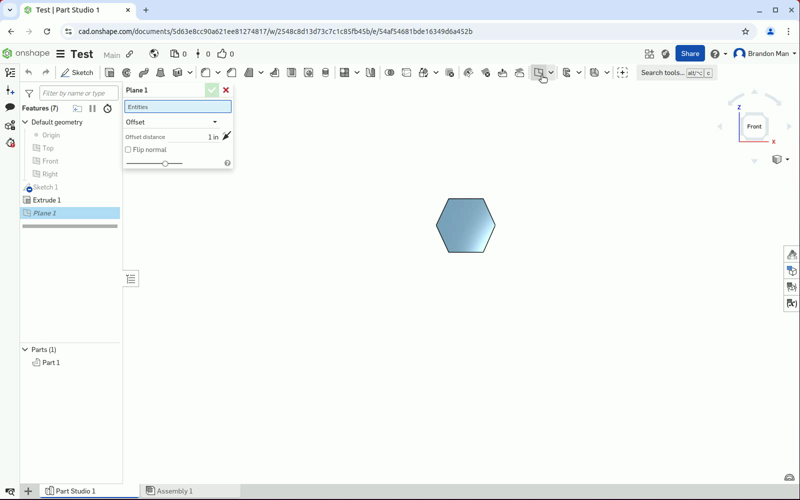
mouse_move(73, 163)
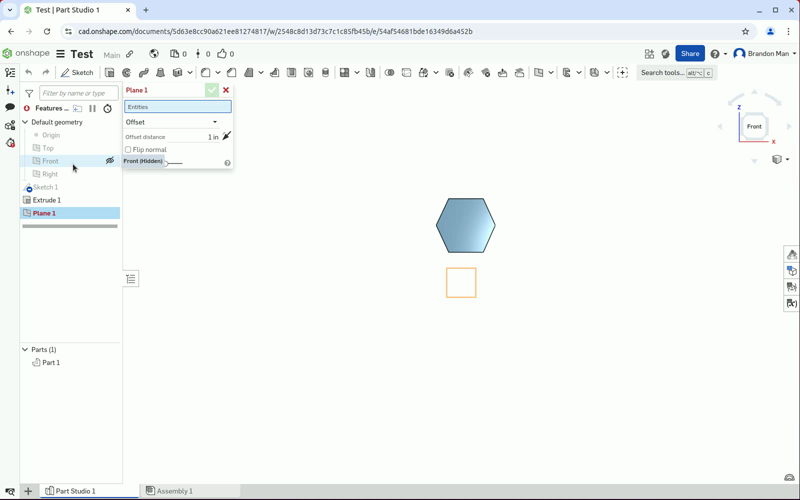
click(73, 163)
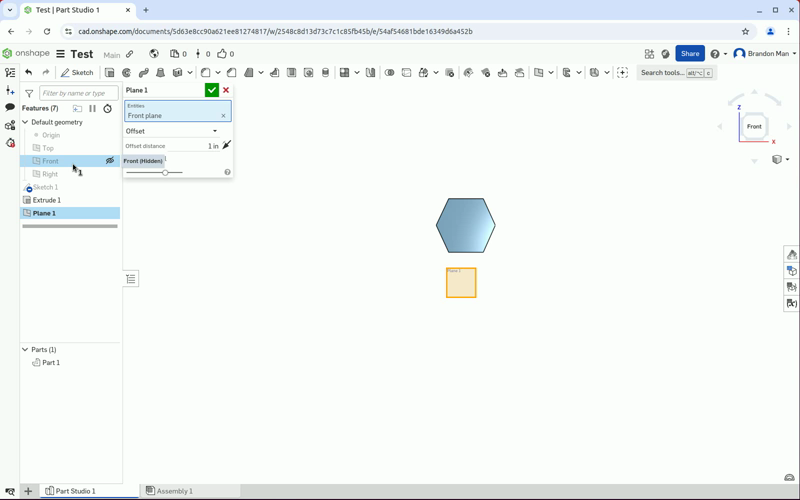
key(tab, 2)
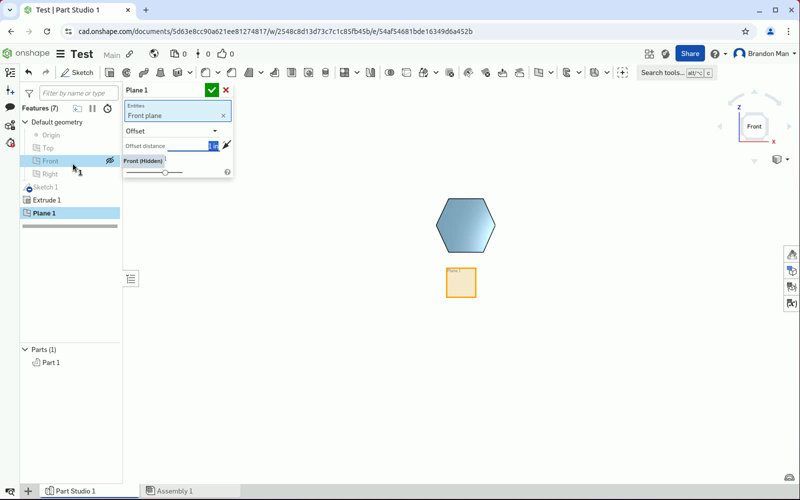
text(2.65)
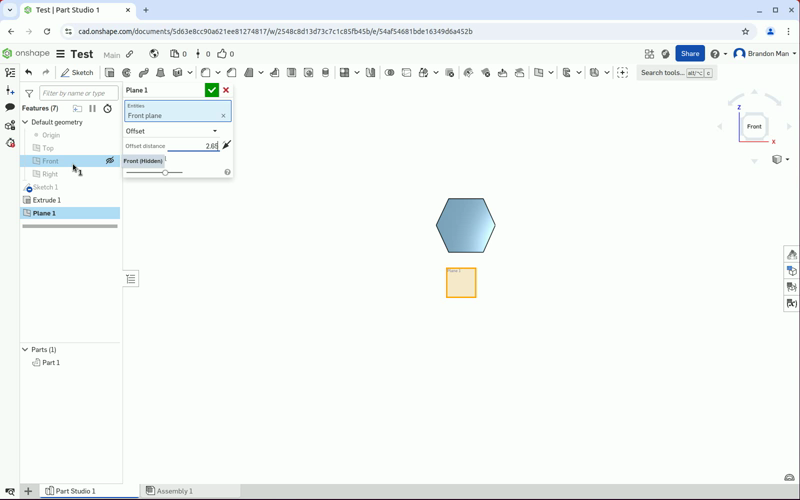
key(enter, 2)
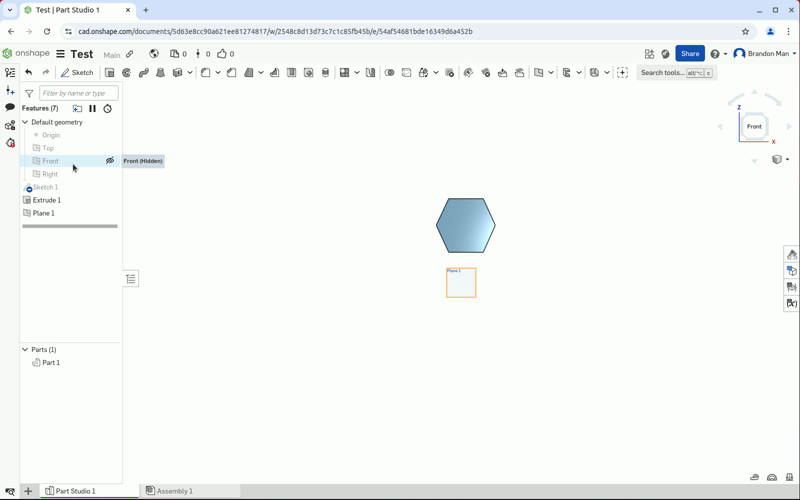
key(shift+s)
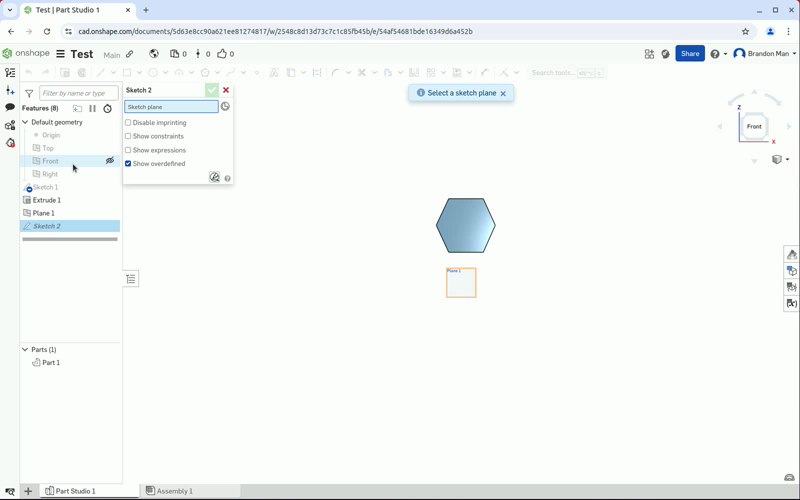
mouse_move(73, 215)
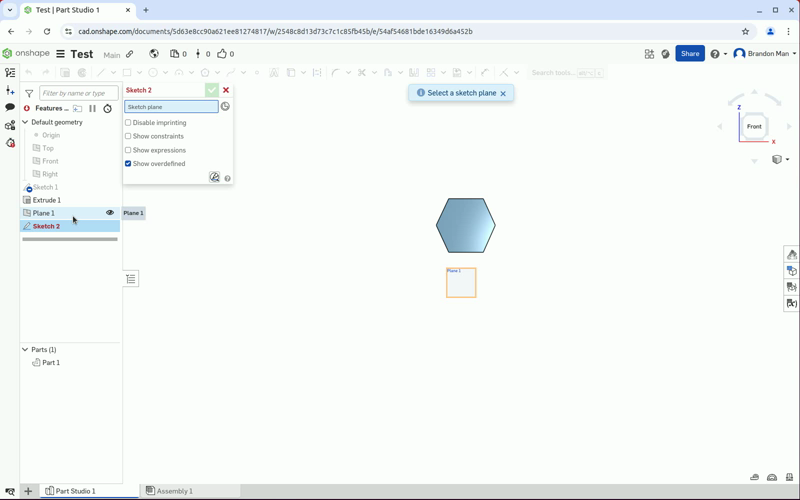
click(73, 215)
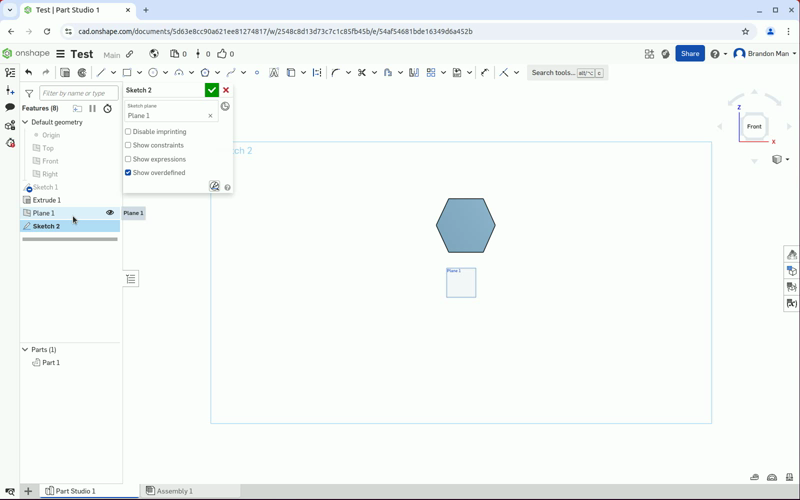
mouse_move(73, 352)
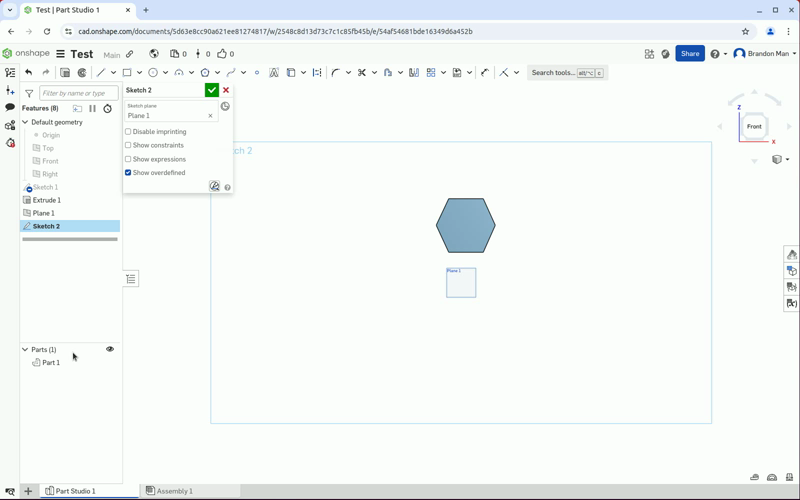
key(y)
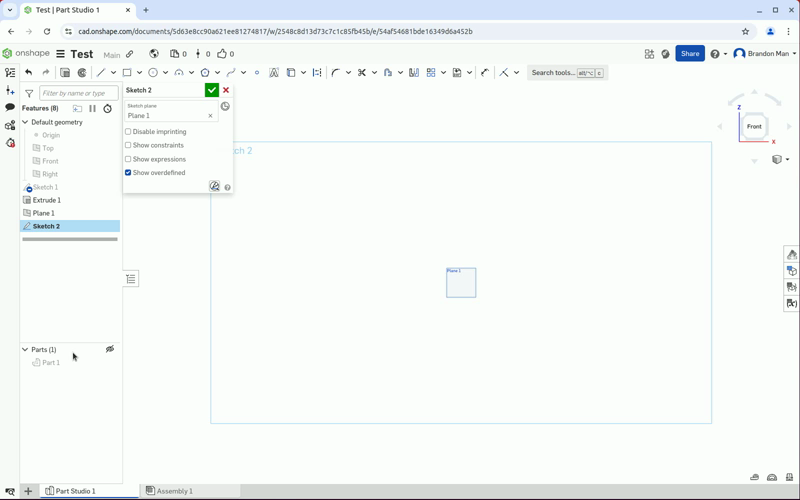
key(c)
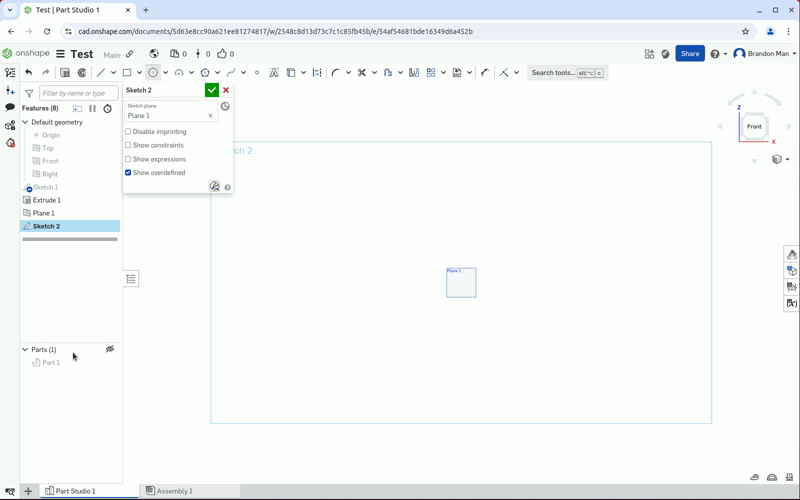
key_down(shift)
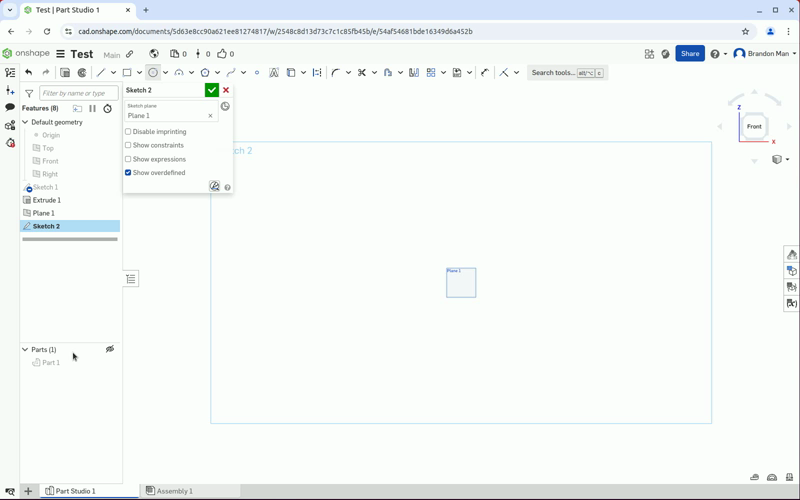
mouse_move(465, 225)
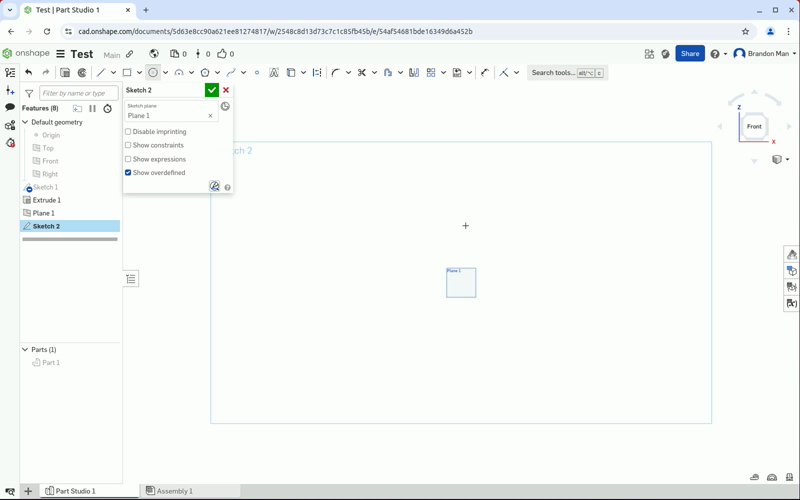
click(465, 225)
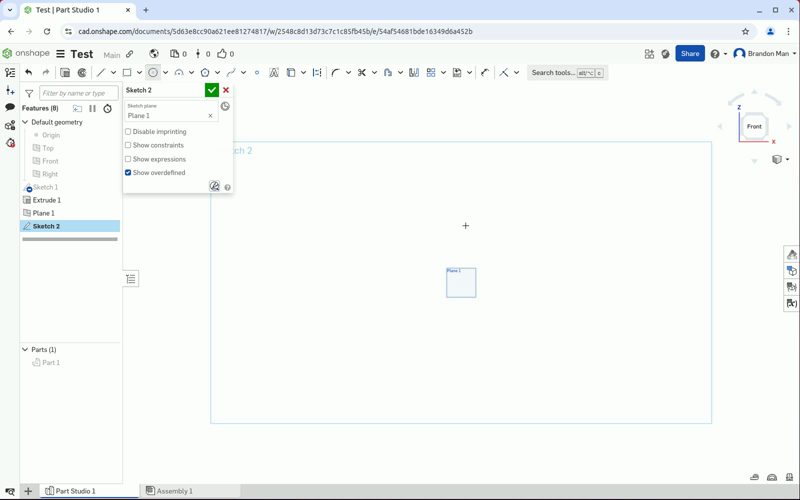
key_up(shift)
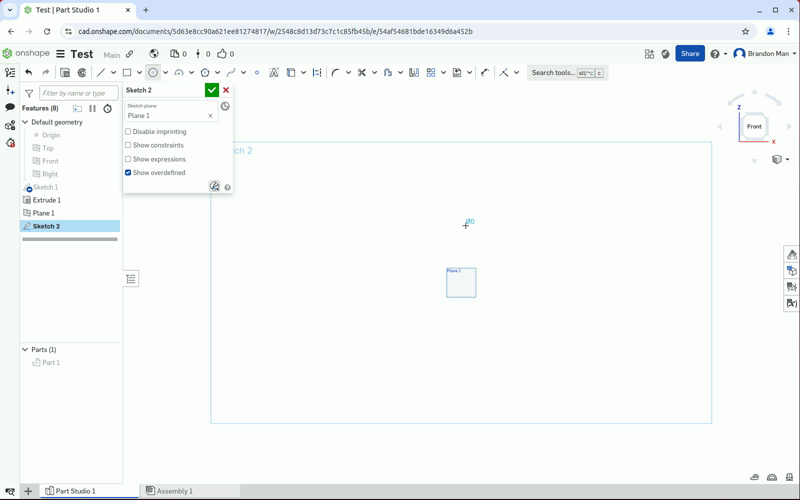
mouse_move(470, 225)
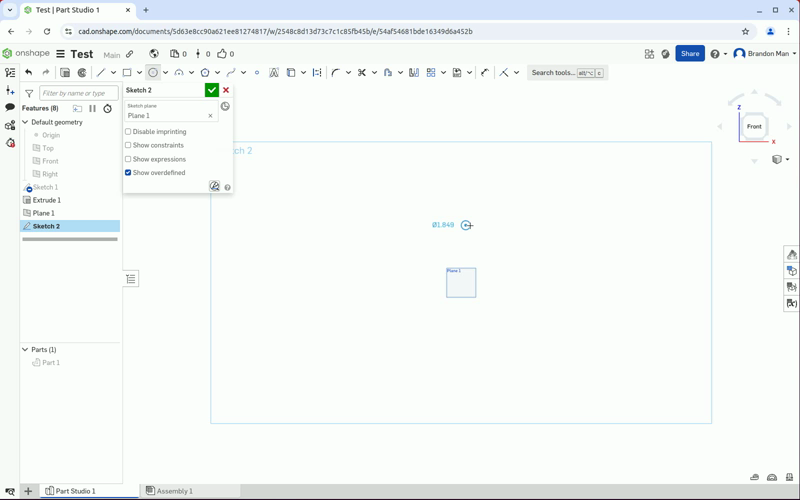
click(470, 225)
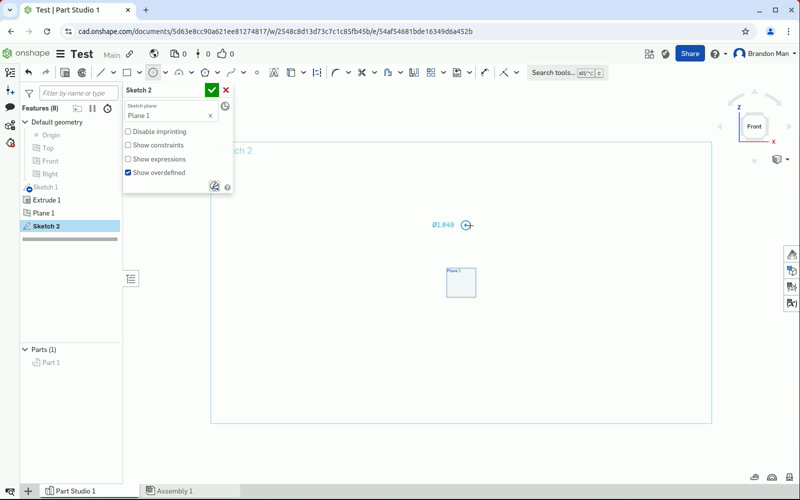
key(esc)
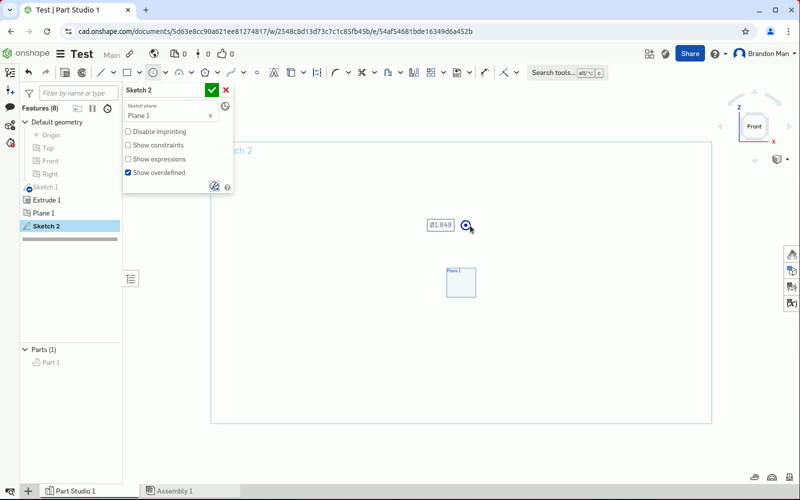
mouse_move(462, 222)
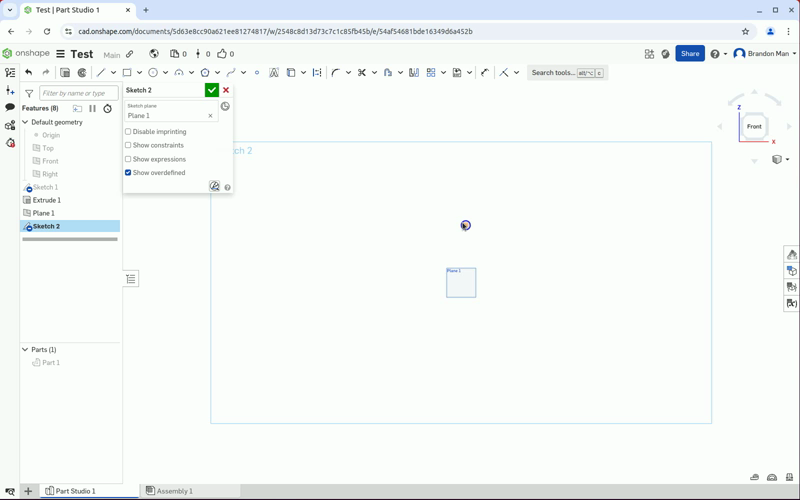
scroll(6)
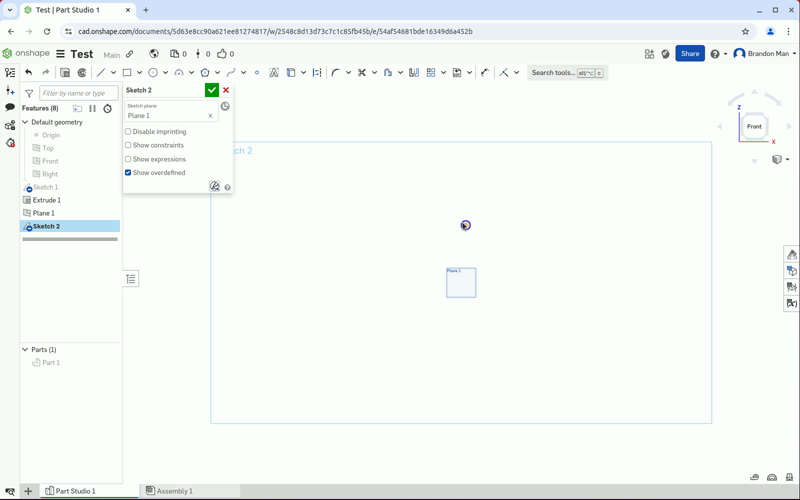
scroll(6)
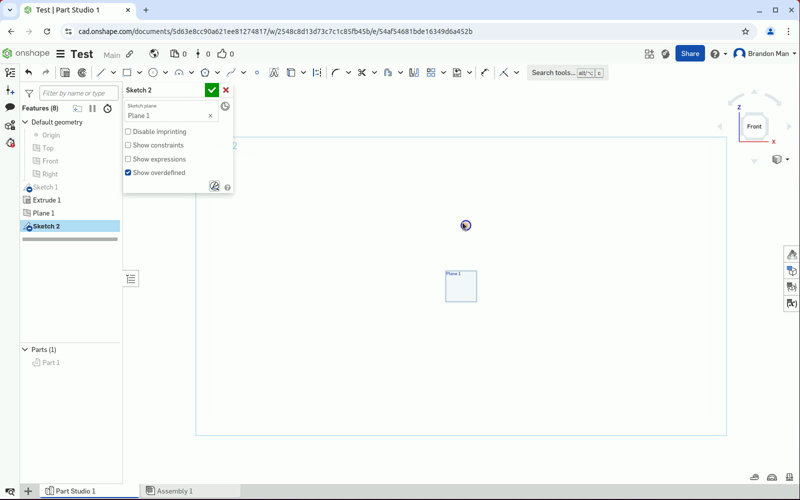
scroll(6)
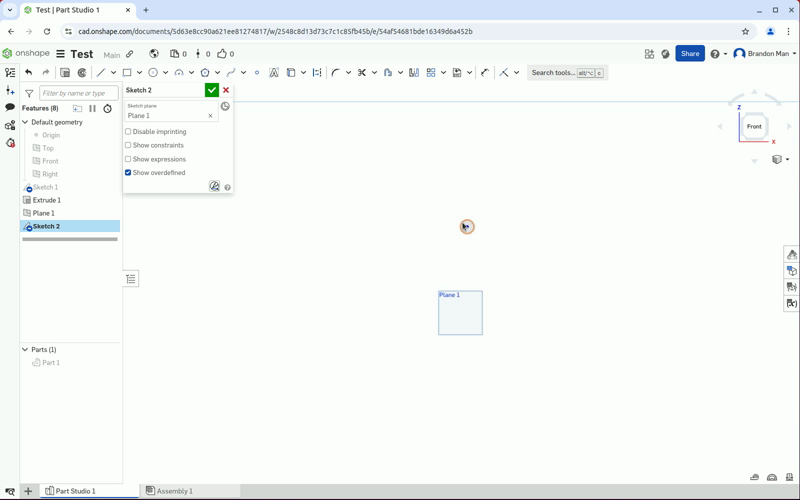
scroll(6)
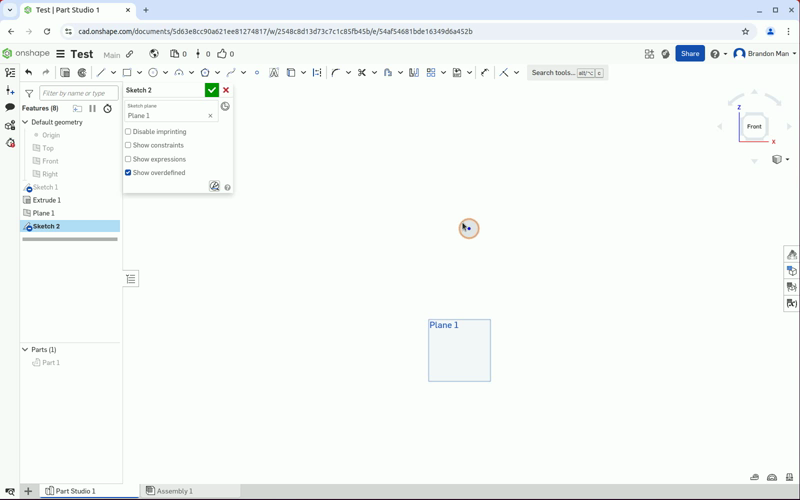
scroll(6)
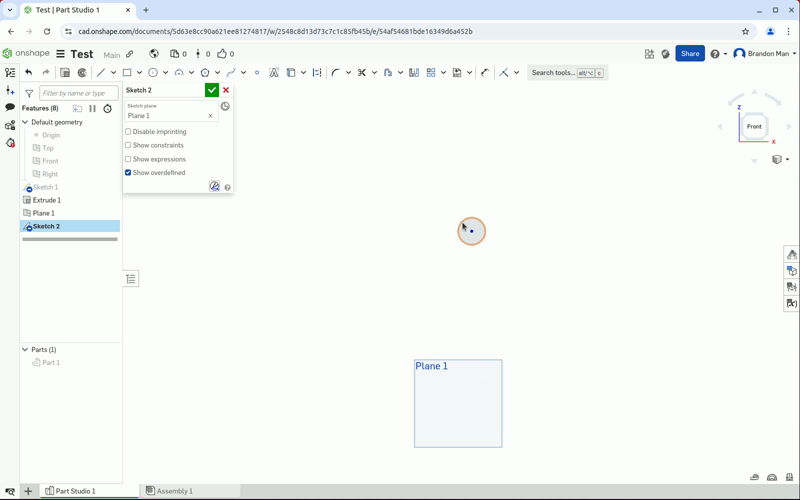
scroll(6)
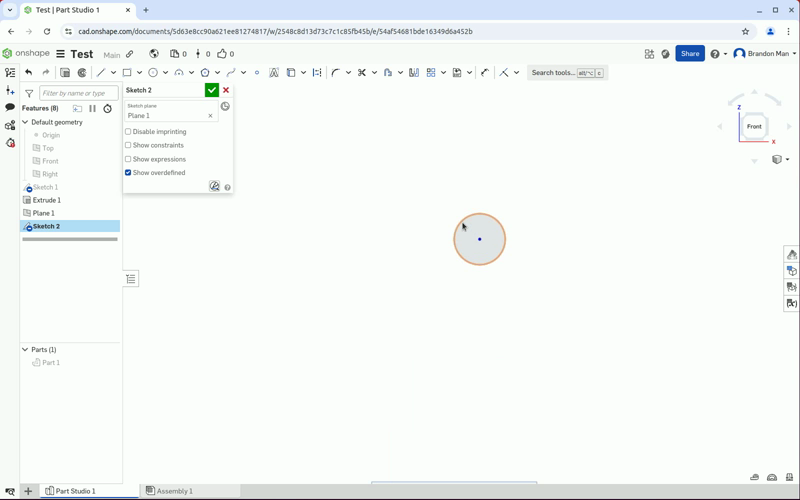
scroll(6)
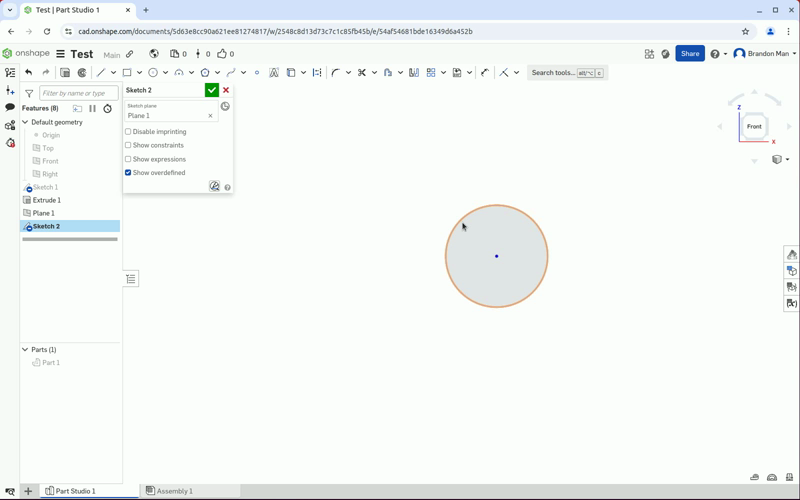
click(462, 222)
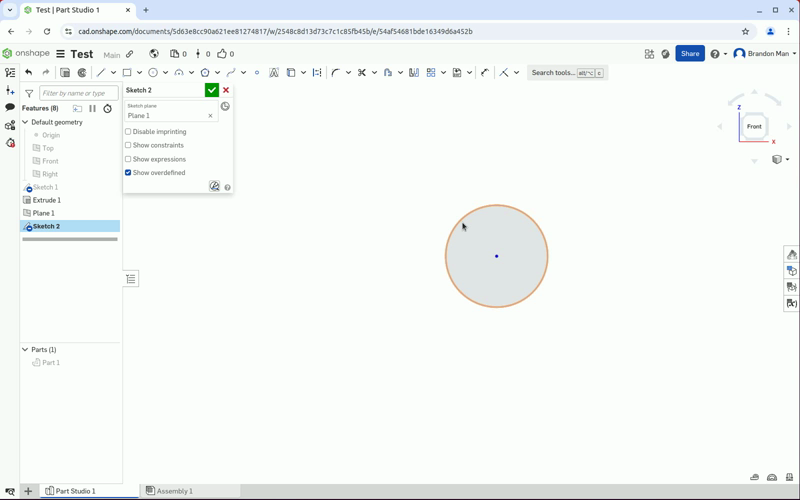
scroll(-6)
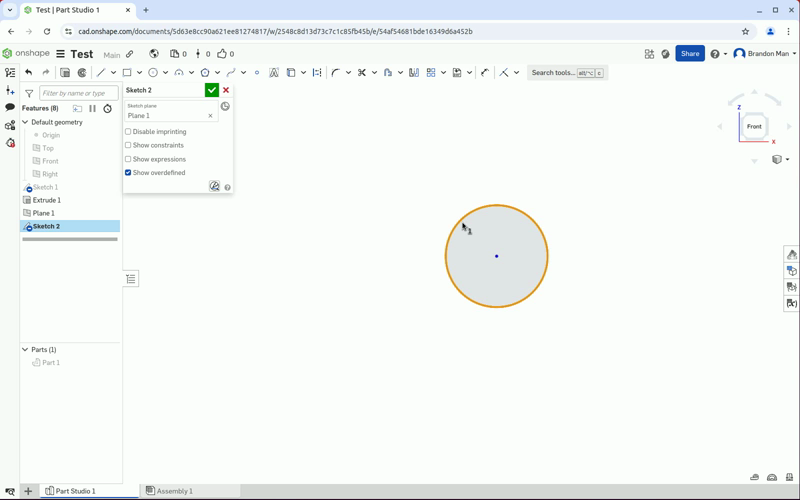
scroll(-6)
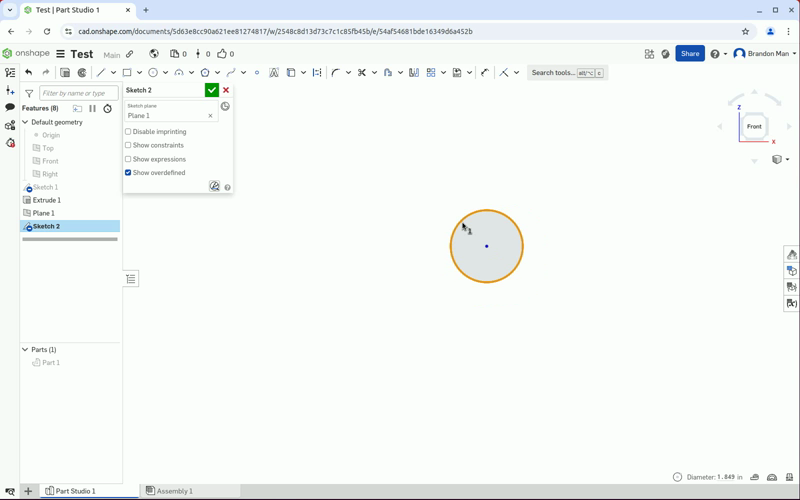
scroll(-6)
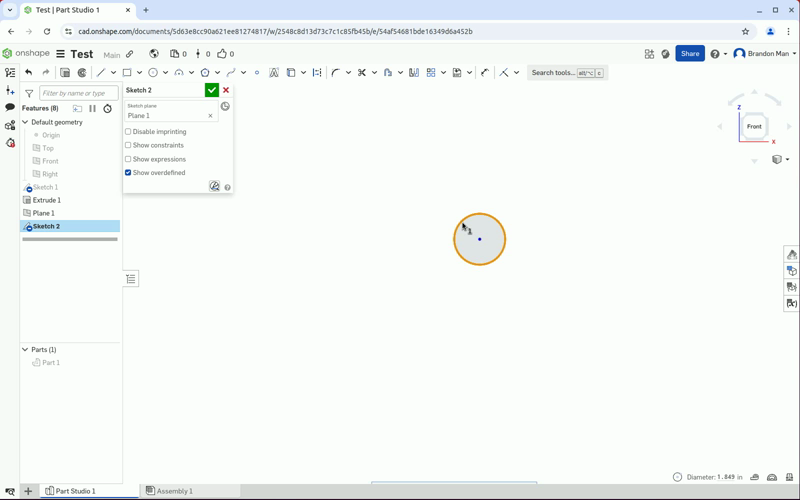
scroll(-6)
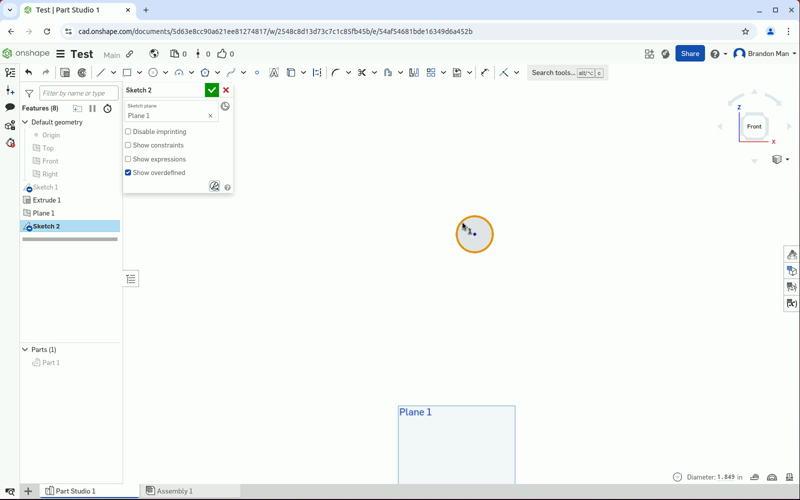
scroll(-6)
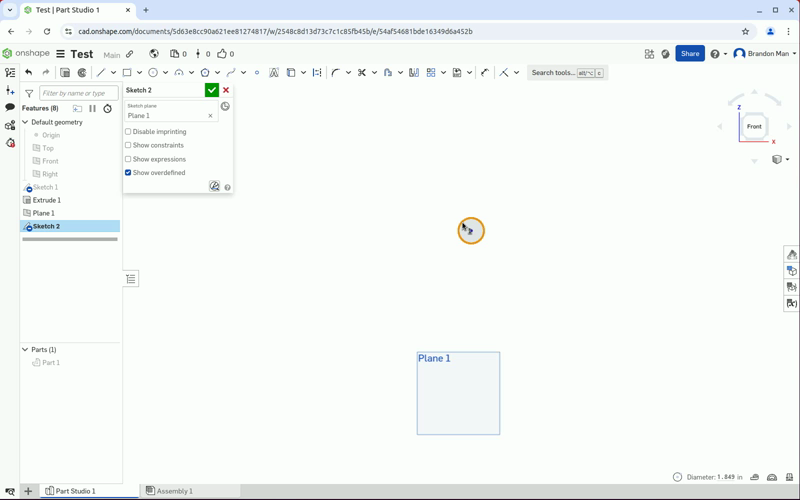
scroll(-6)
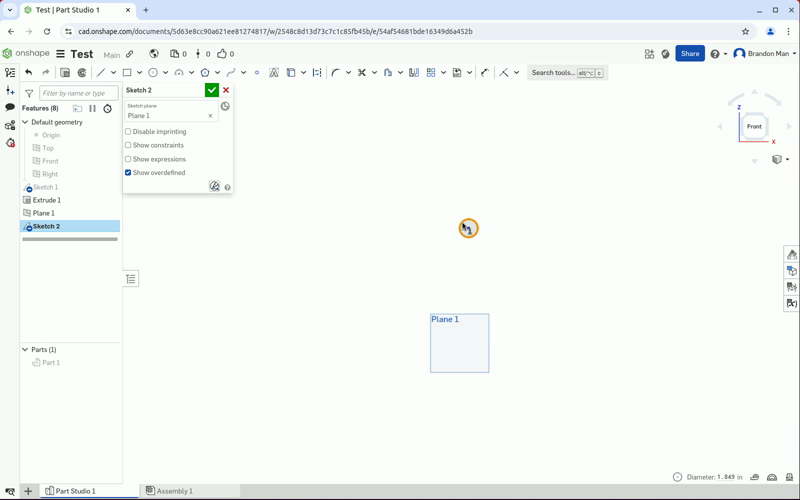
scroll(-6)
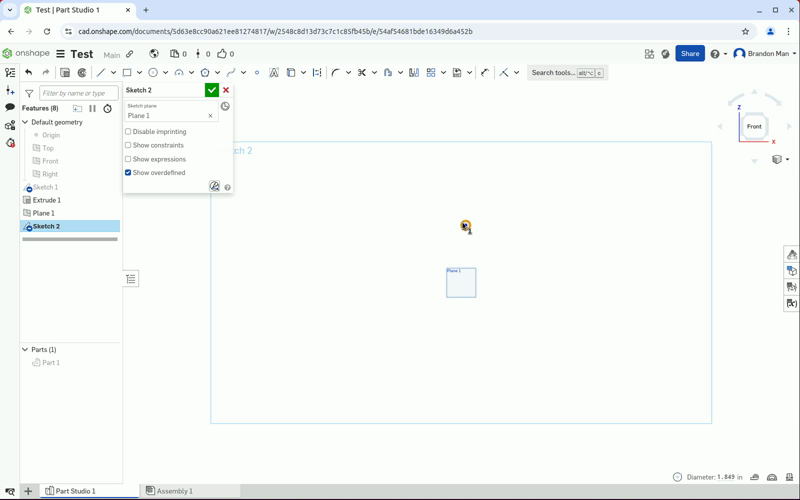
mouse_move(73, 352)
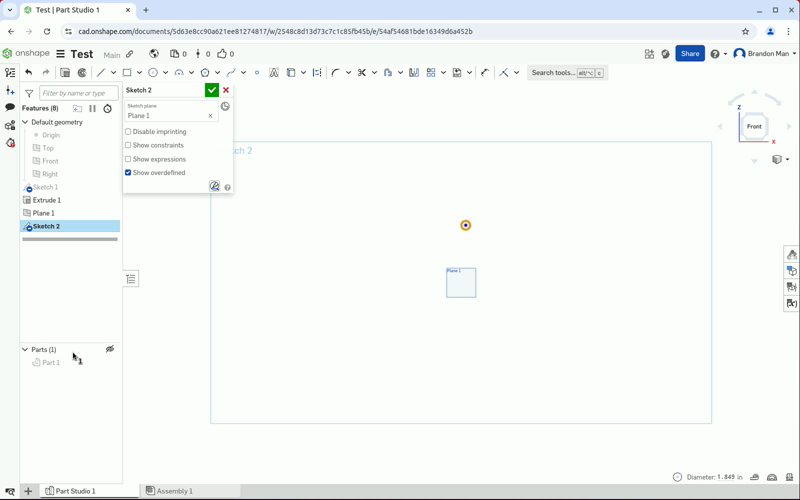
key(shift+y)
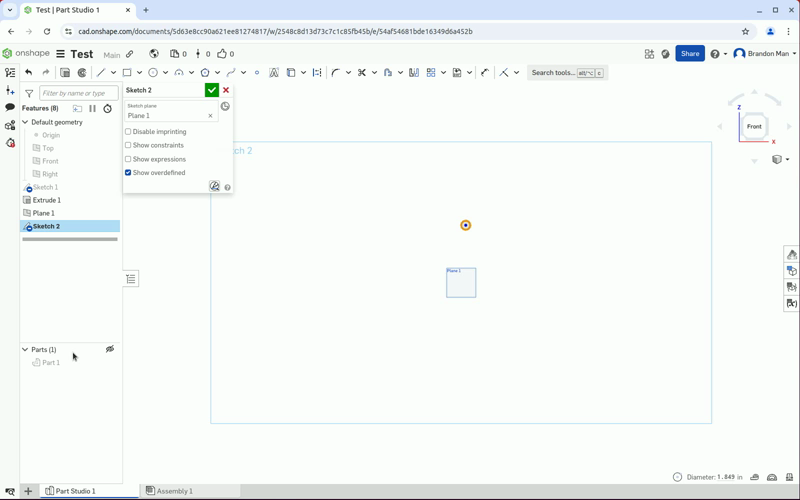
key(shift+e)
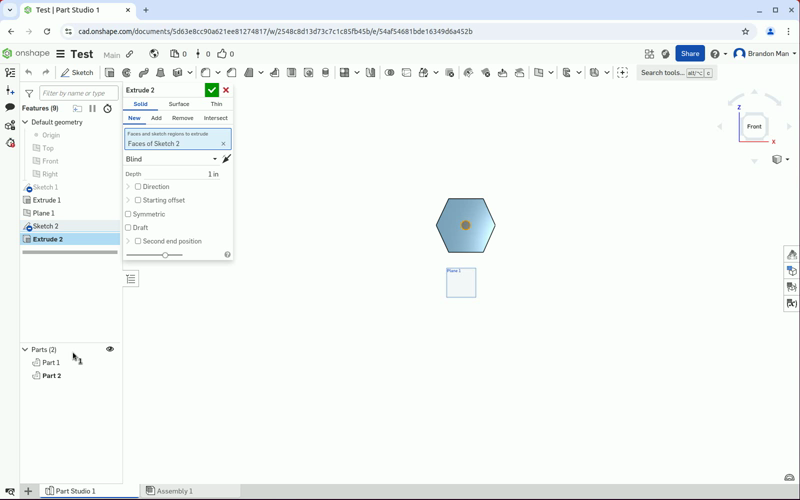
mouse_move(143, 106)
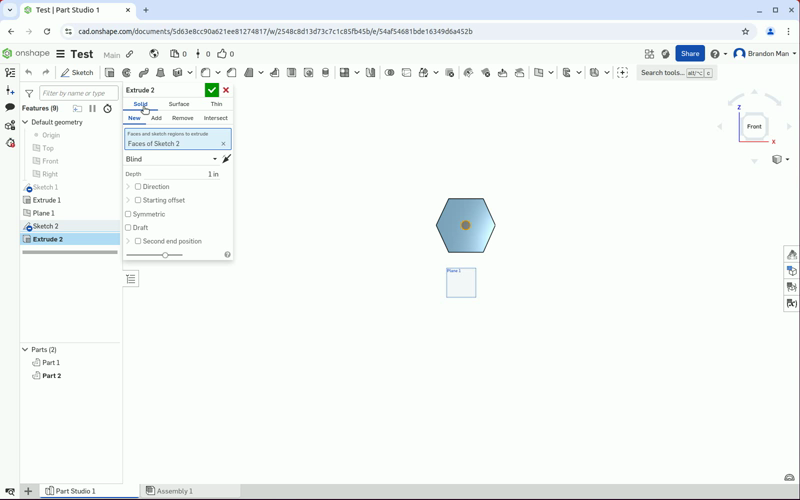
click(143, 106)
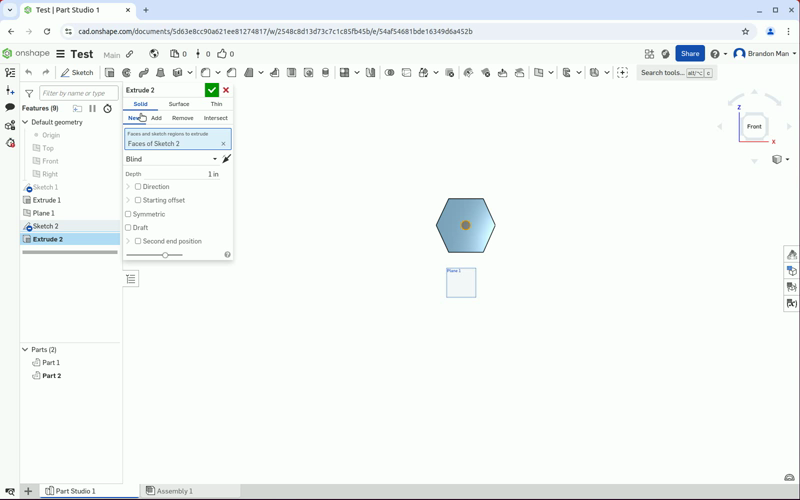
mouse_move(137, 120)
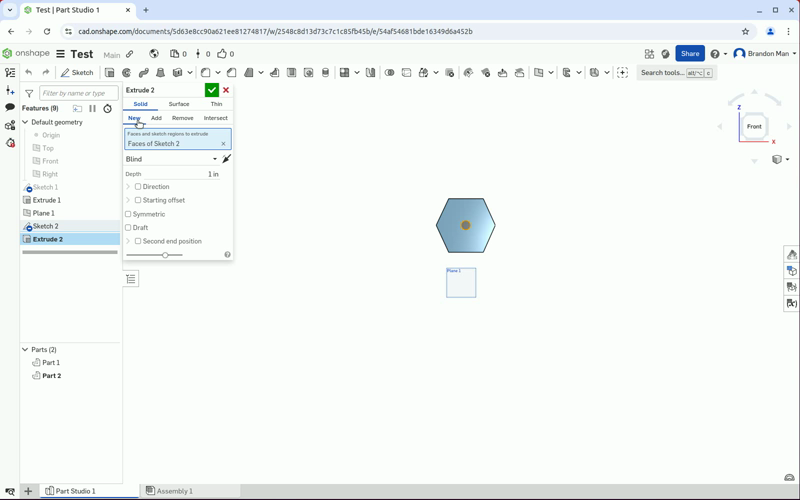
click(137, 120)
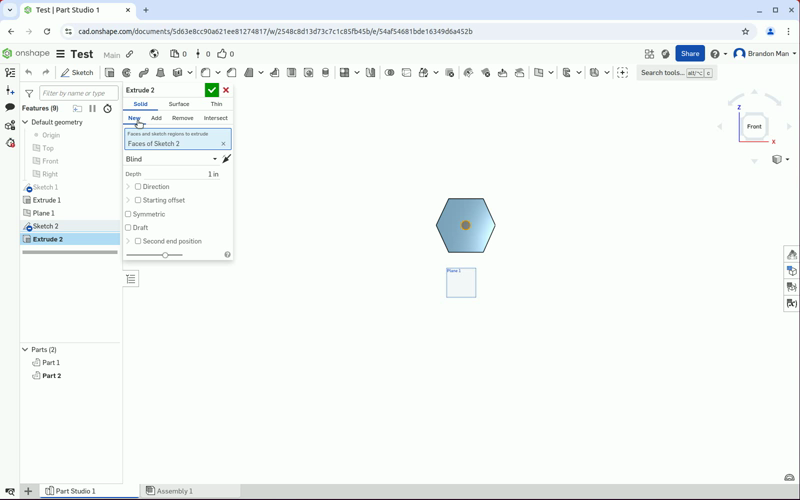
key(tab, 4)
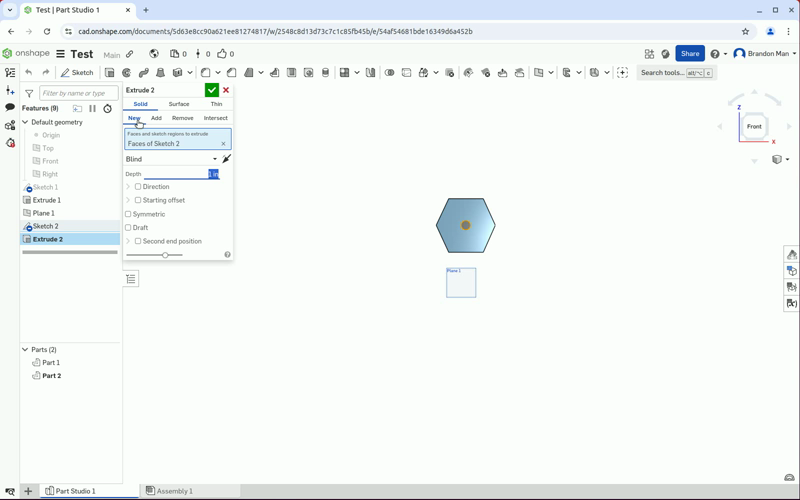
text(20.46)
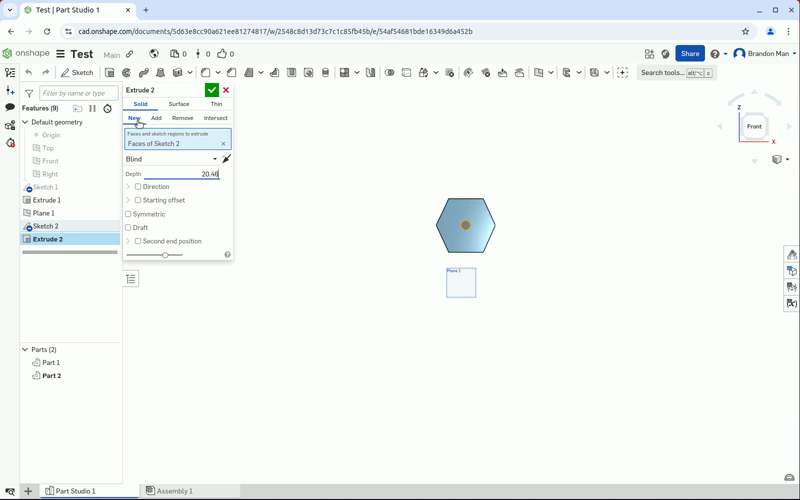
key(enter)
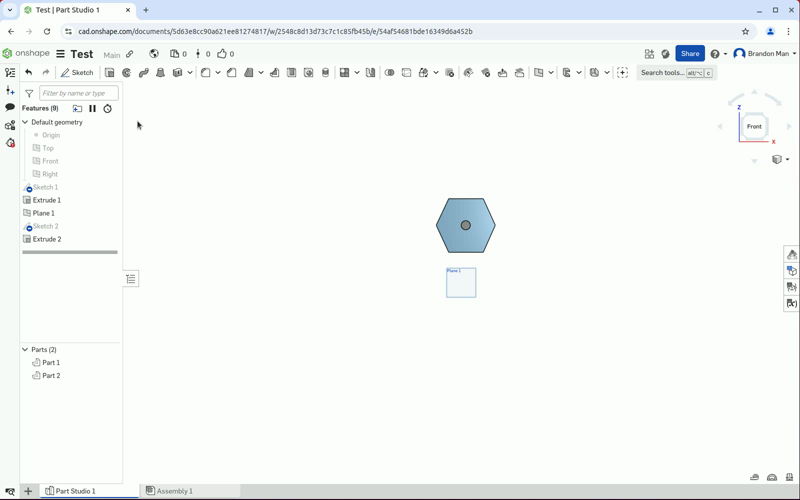
key(shift+h)
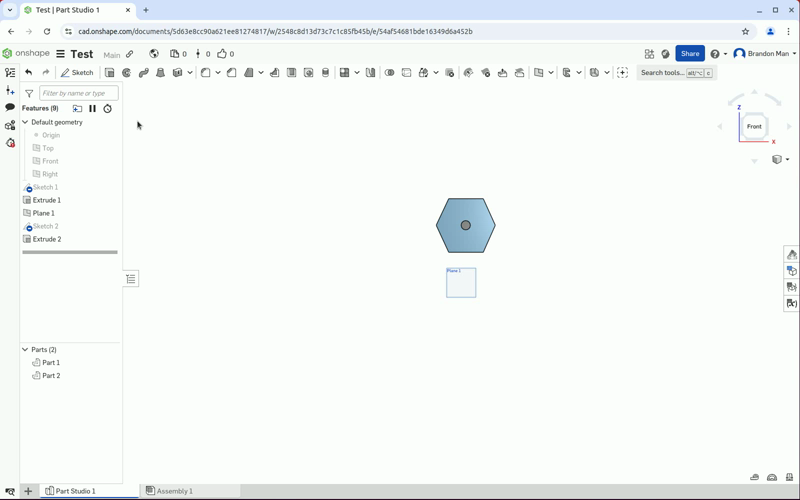
key(shift+h)
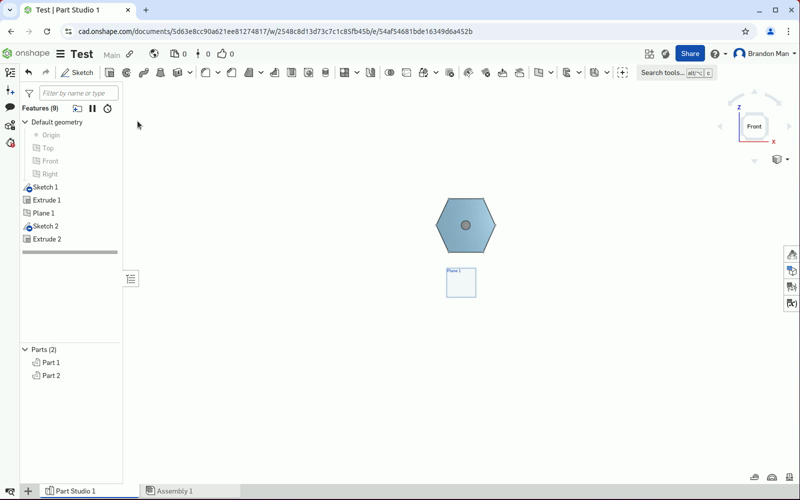
key(shift+7)
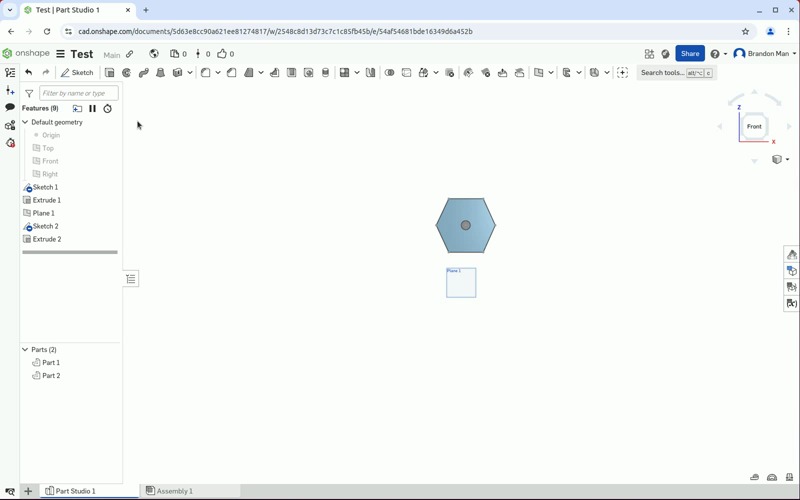
key(left, 2)
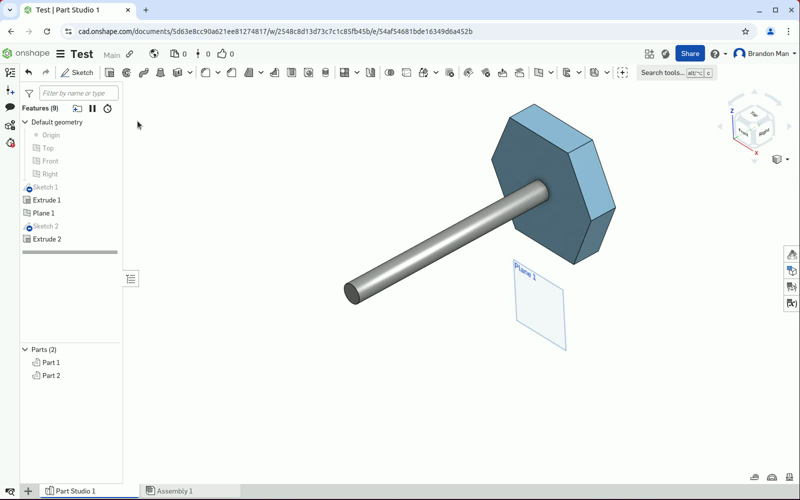
key(down, 2)
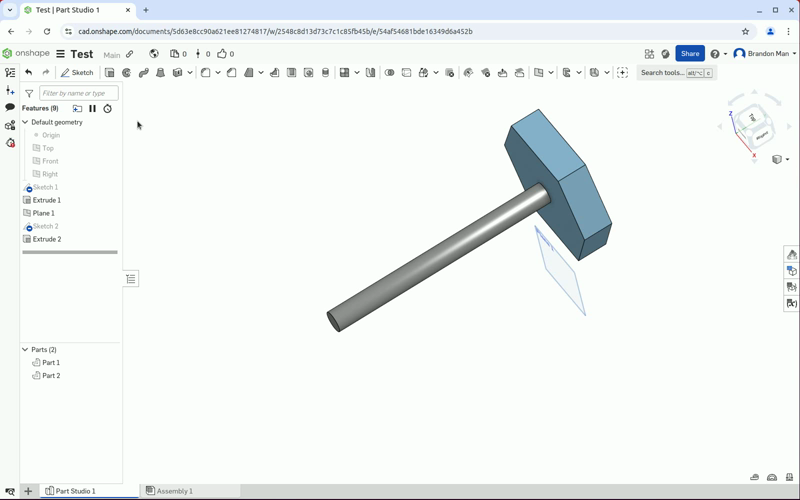
key(up, 2)
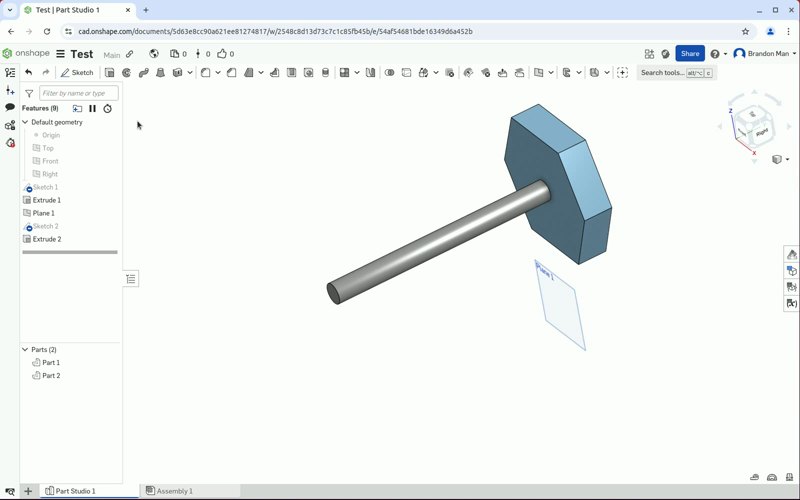
key(right, 2)
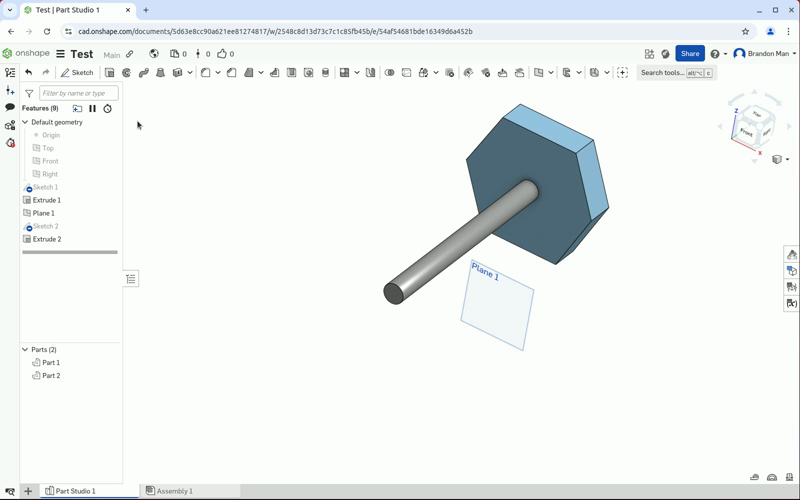
mouse_move(73, 189)
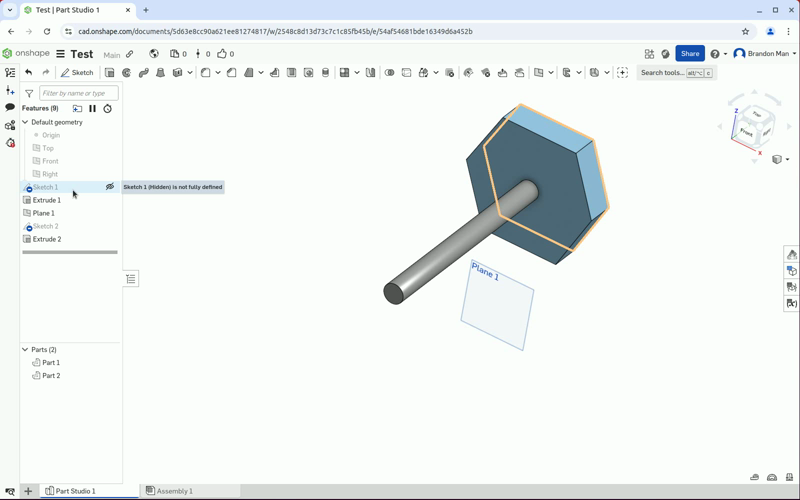
click(73, 189)